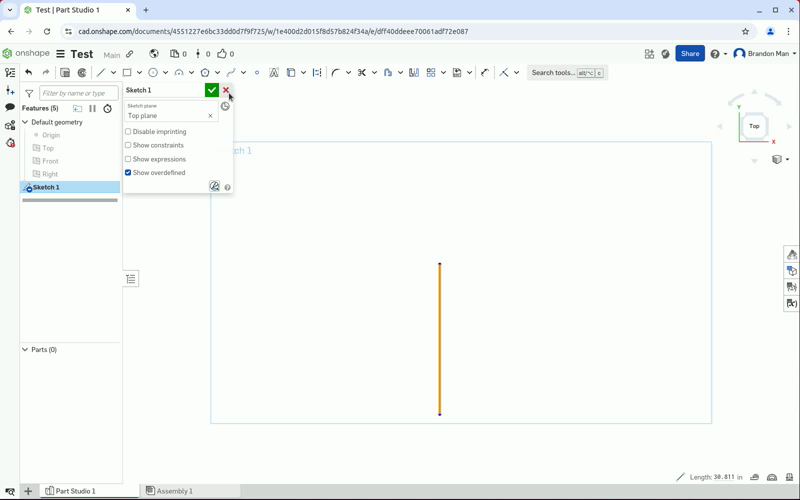
key(shift+h)
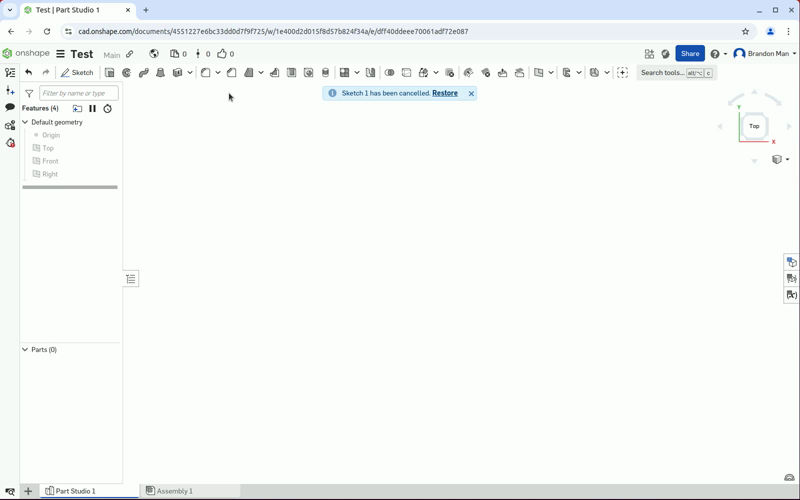
mouse_move(73, 352)
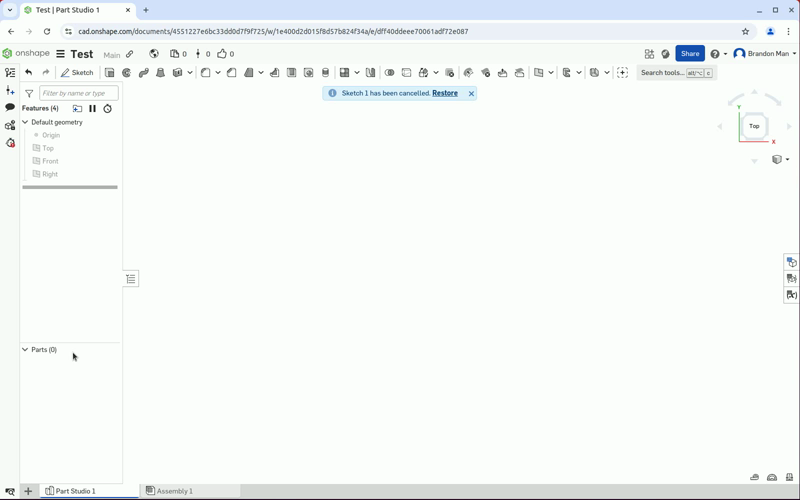
key(y)
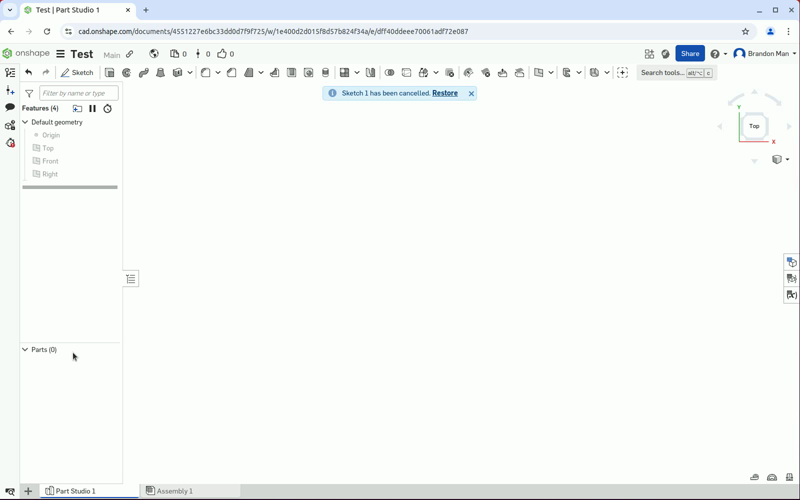
key(shift+p)
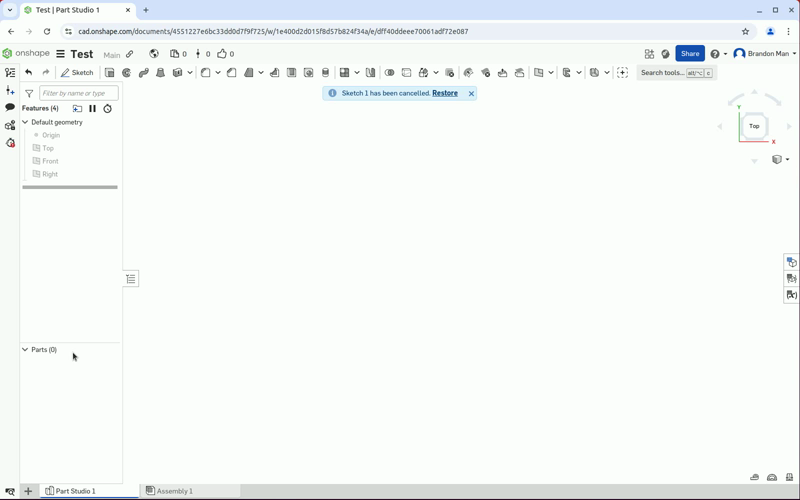
key(space)
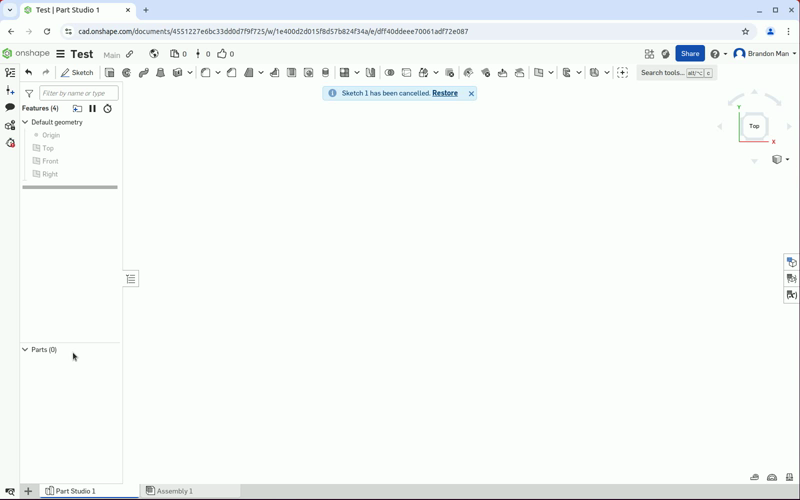
key_down(shift)
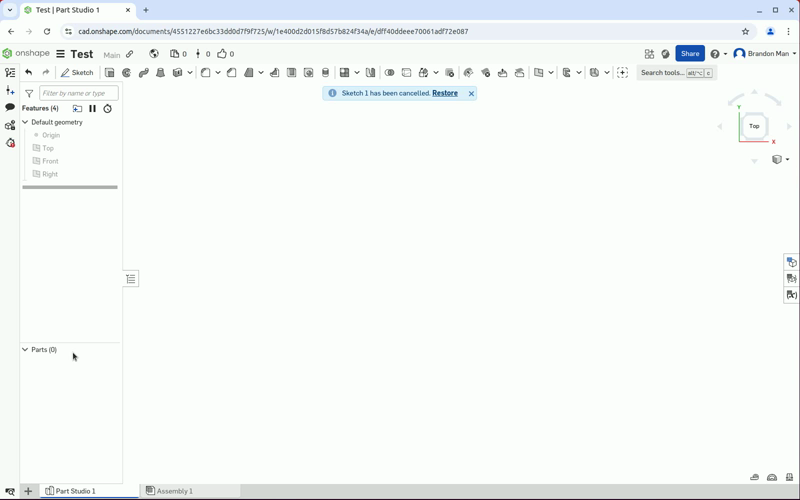
key(up)
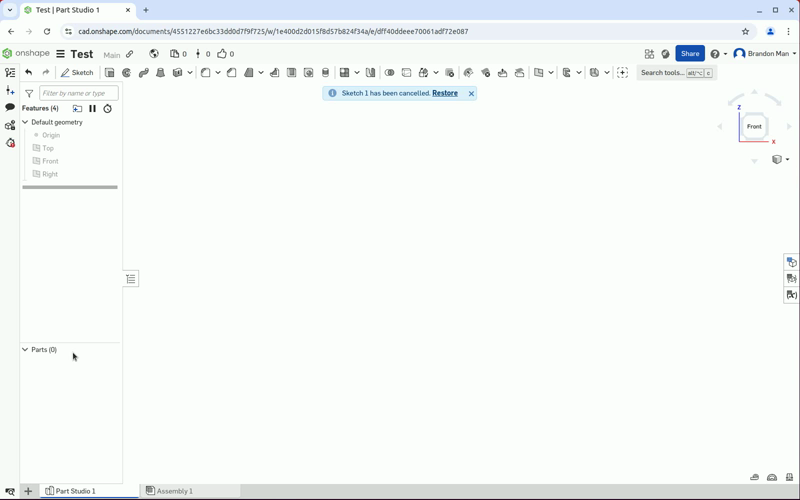
key_up(shift)
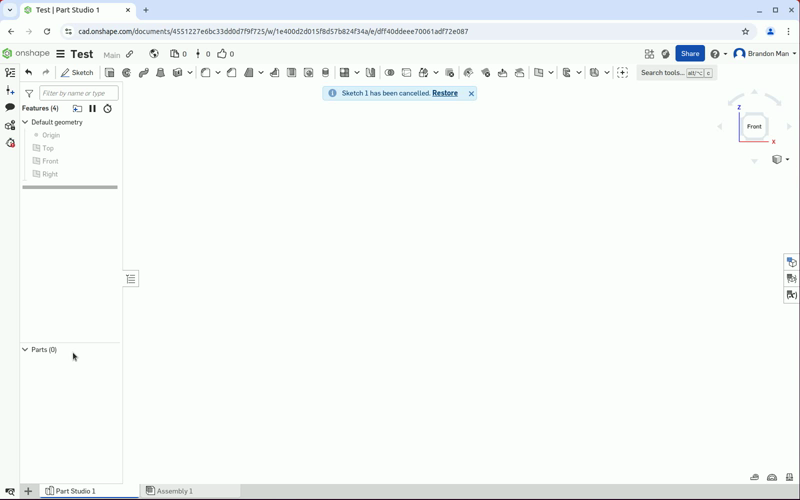
mouse_move(73, 352)
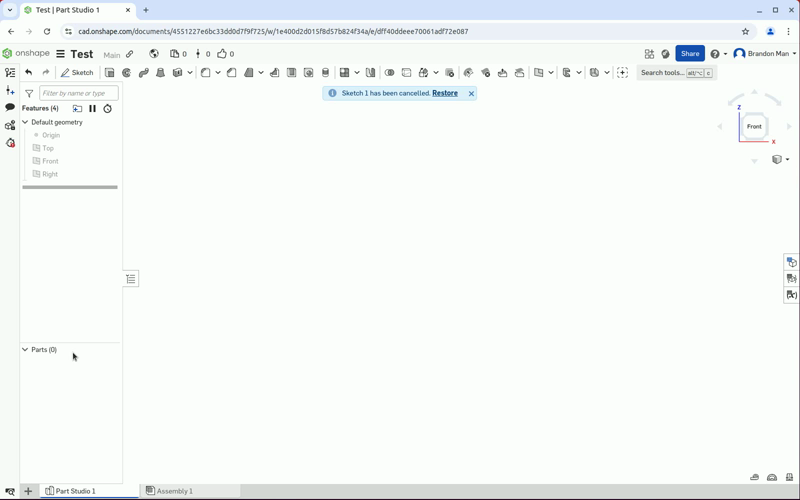
key(shift+y)
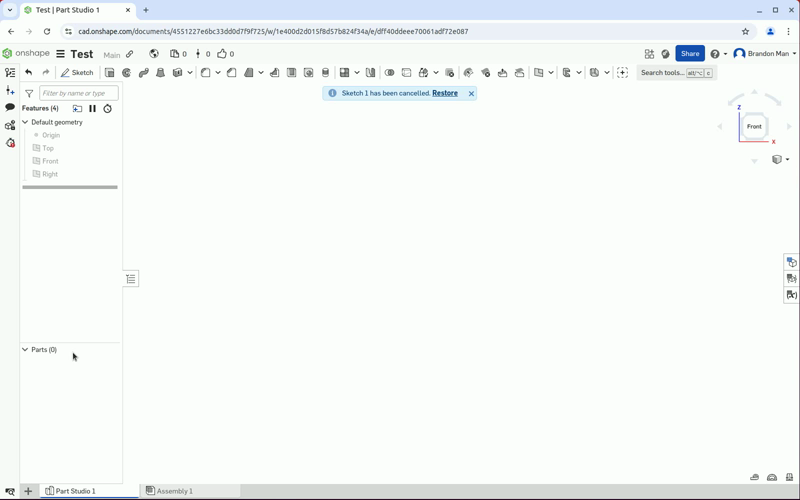
key(shift+s)
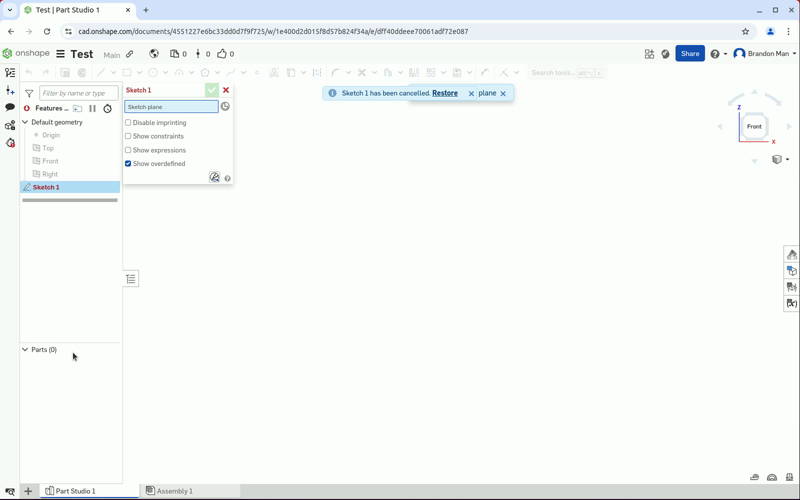
mouse_move(73, 163)
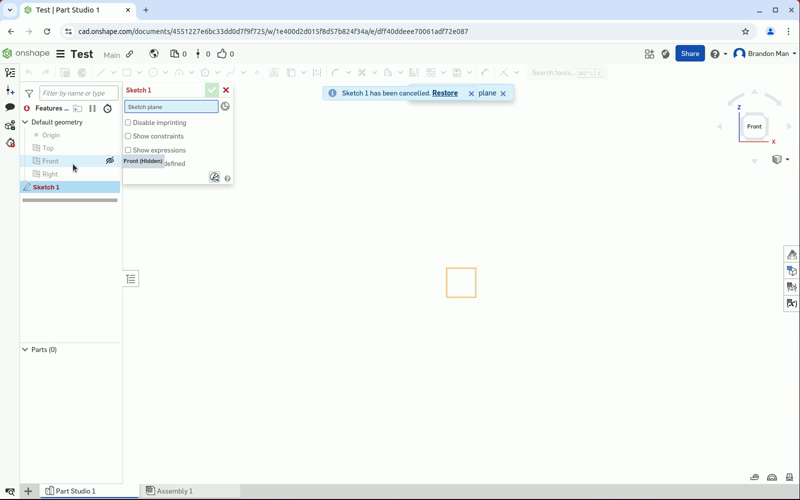
click(73, 163)
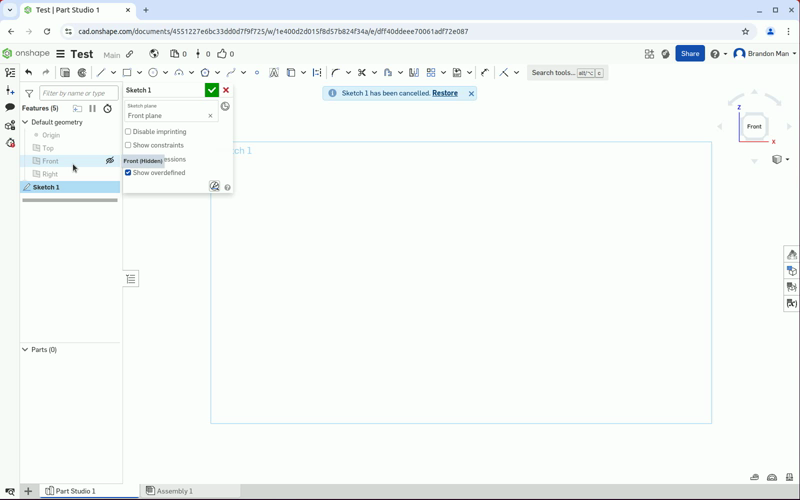
mouse_move(73, 352)
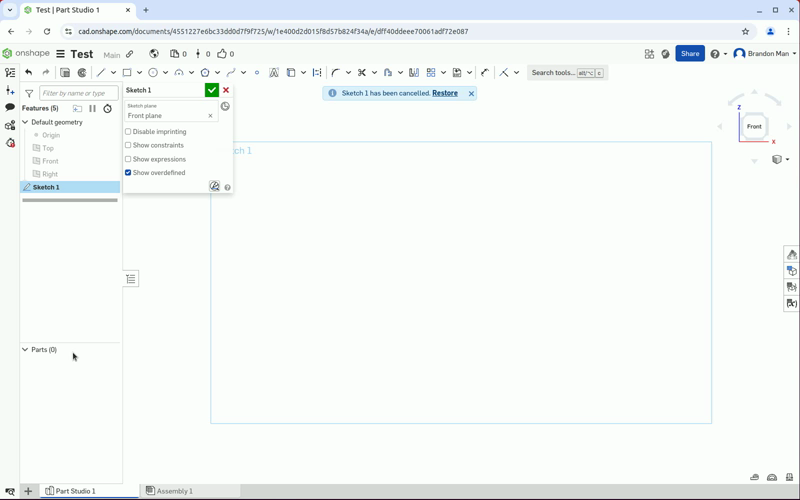
key(y)
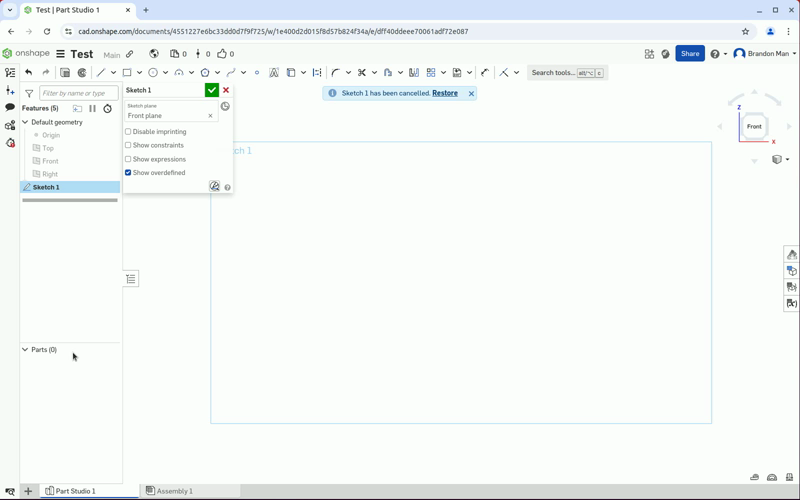
key(l)
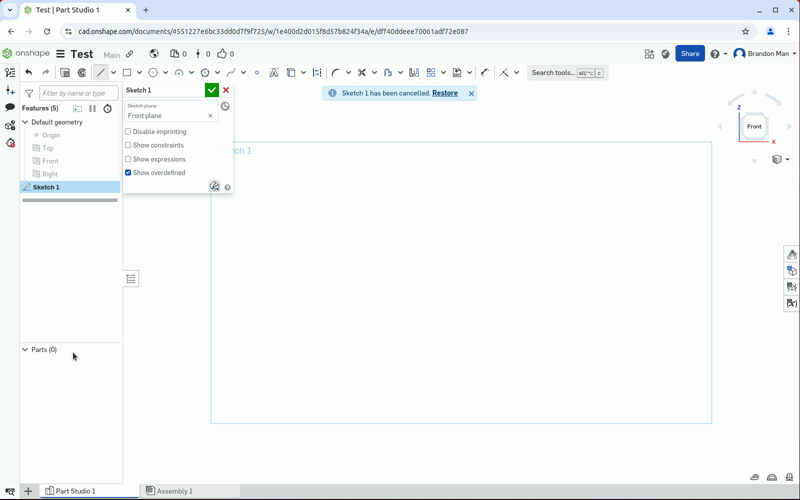
key_down(shift)
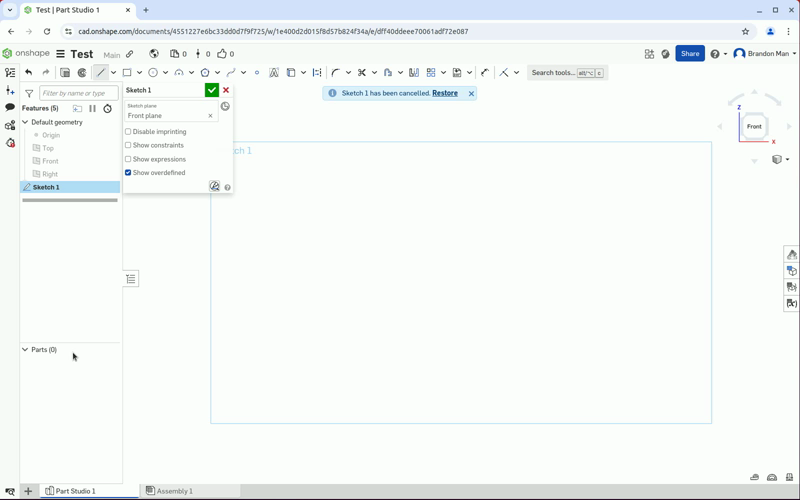
mouse_move(350, 391)
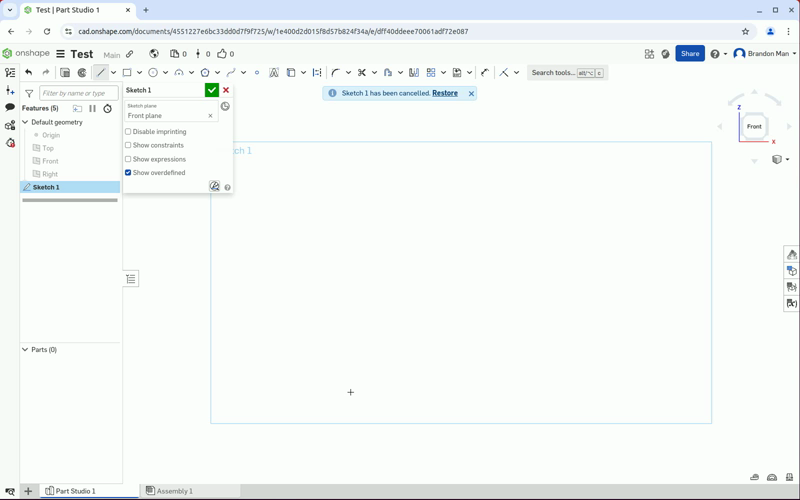
click(350, 391)
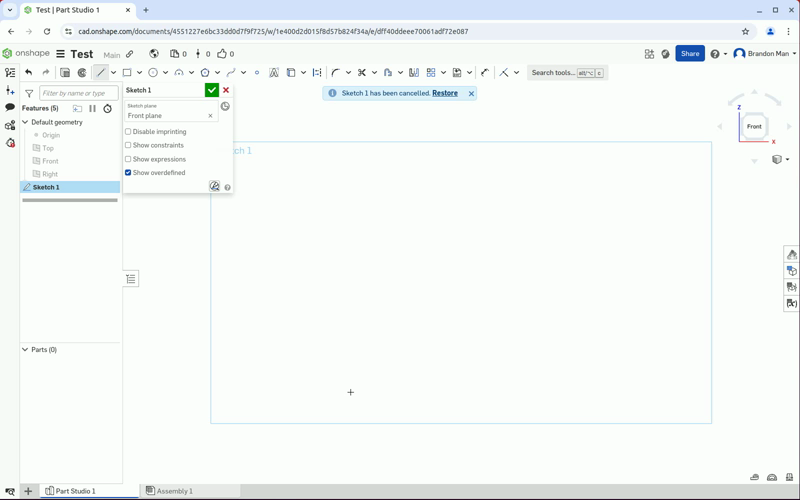
key_up(shift)
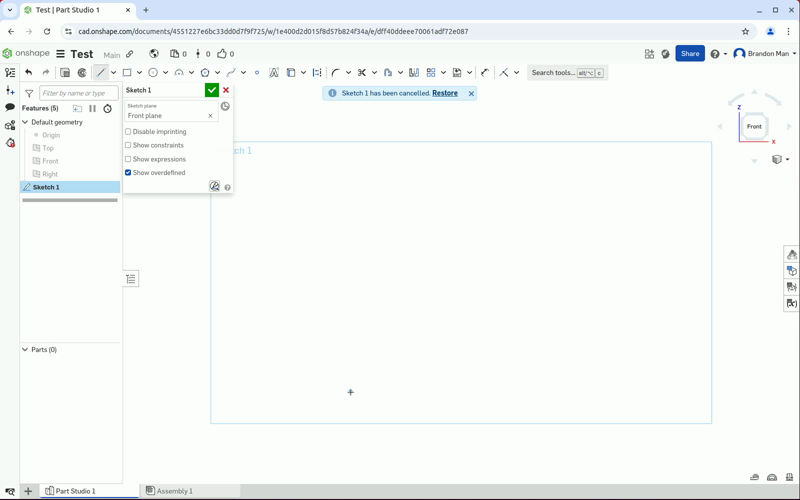
key_down(shift)
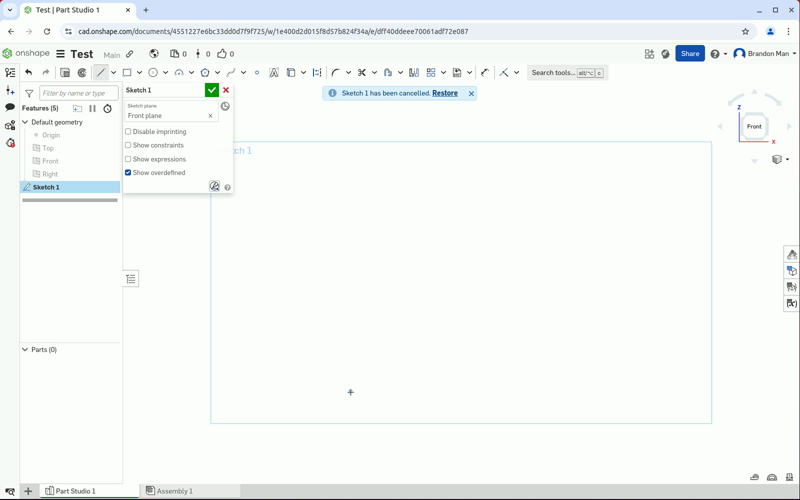
mouse_move(570, 392)
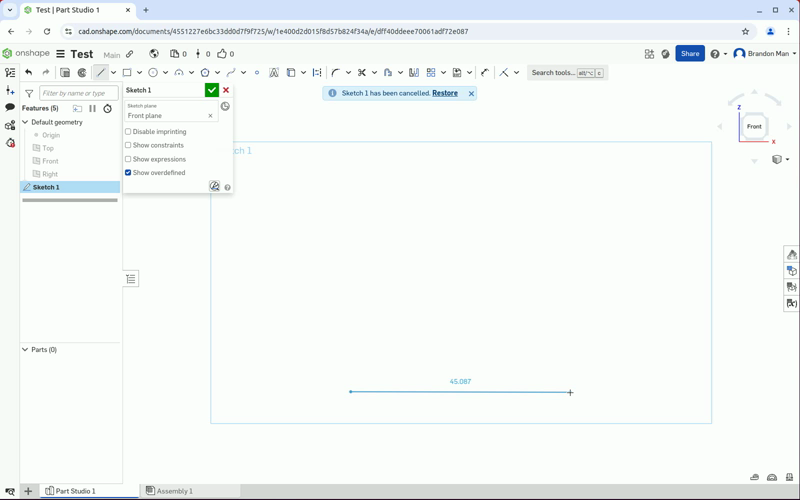
click(570, 392)
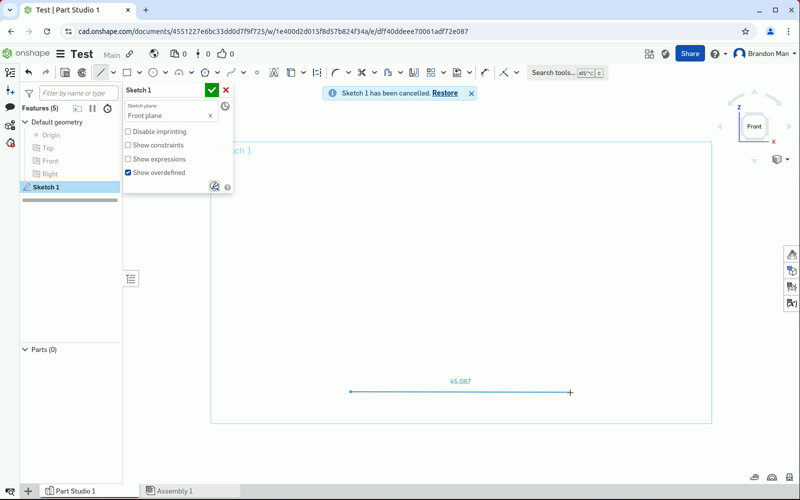
key_up(shift)
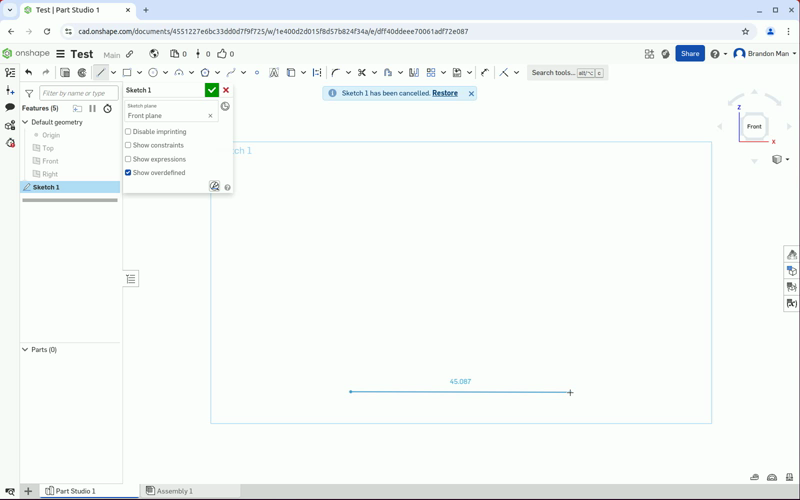
key_down(shift)
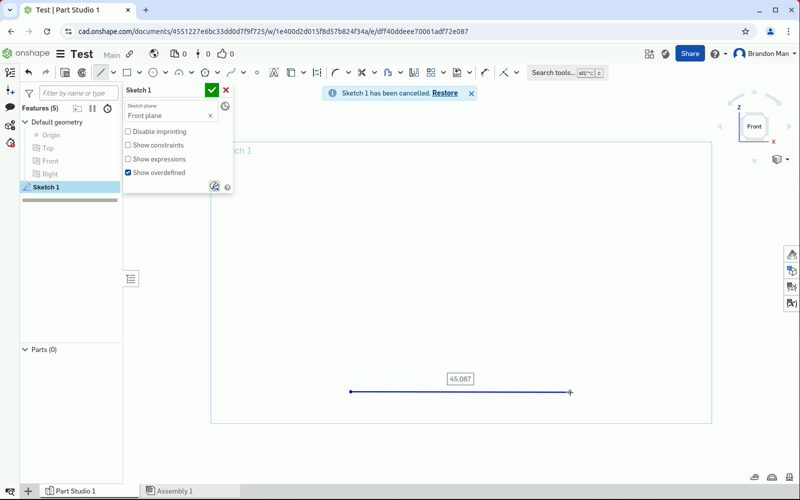
mouse_move(570, 175)
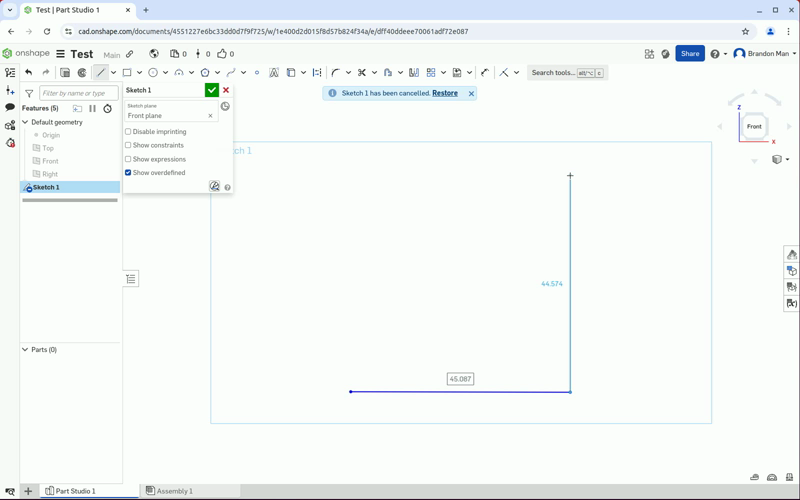
click(570, 175)
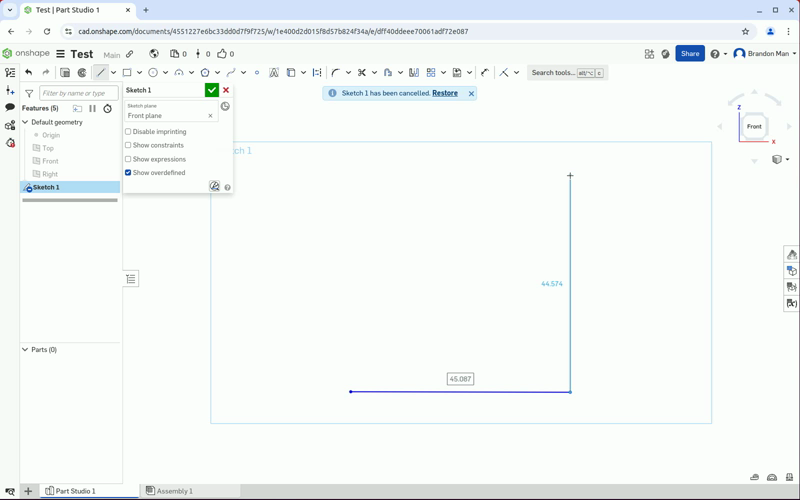
key_up(shift)
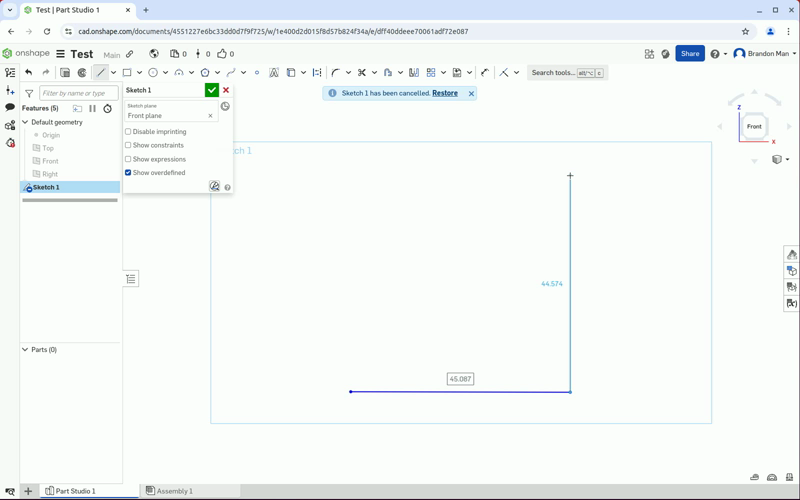
key_down(shift)
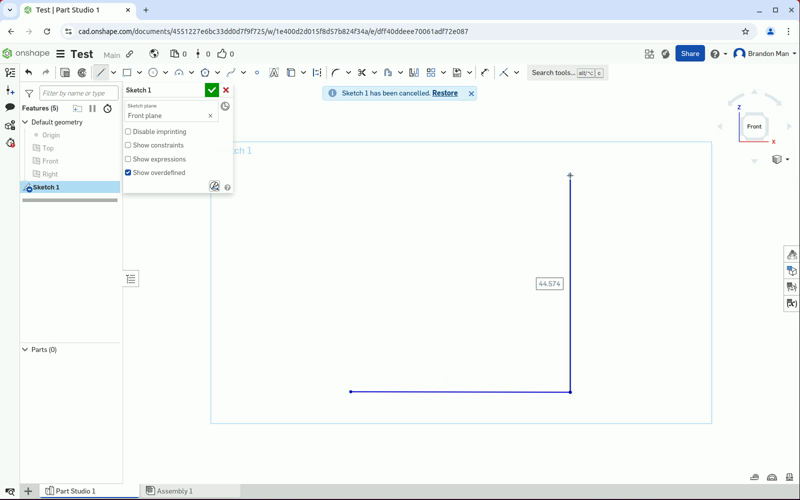
mouse_move(350, 175)
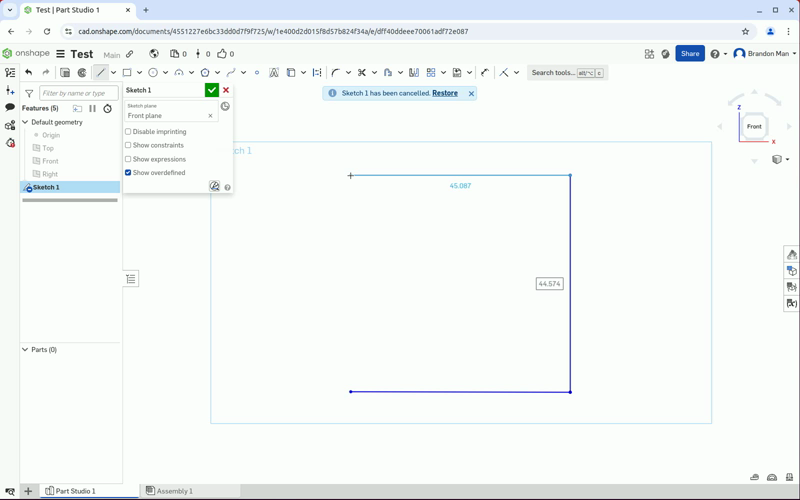
click(350, 175)
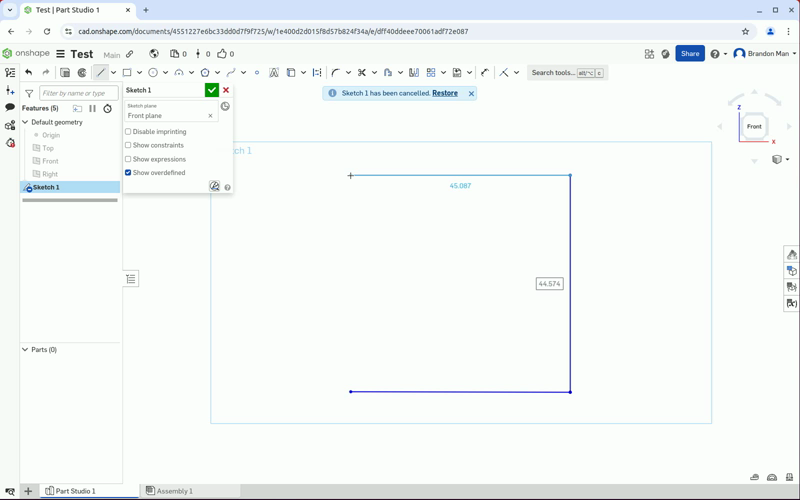
key_up(shift)
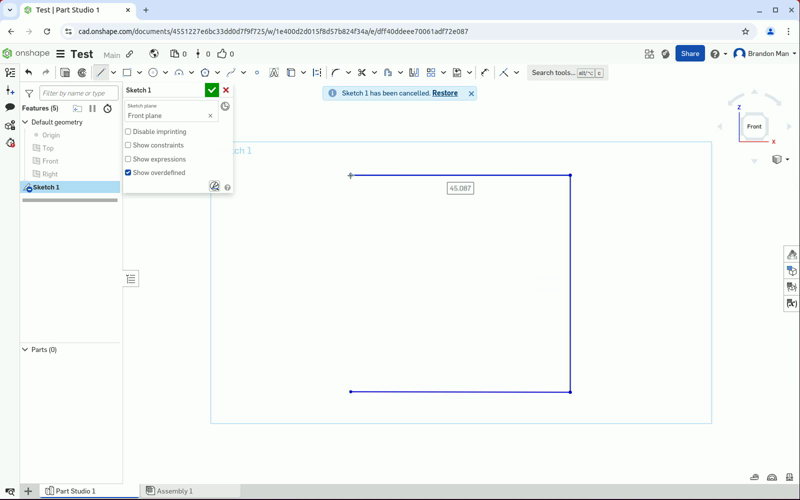
key_down(shift)
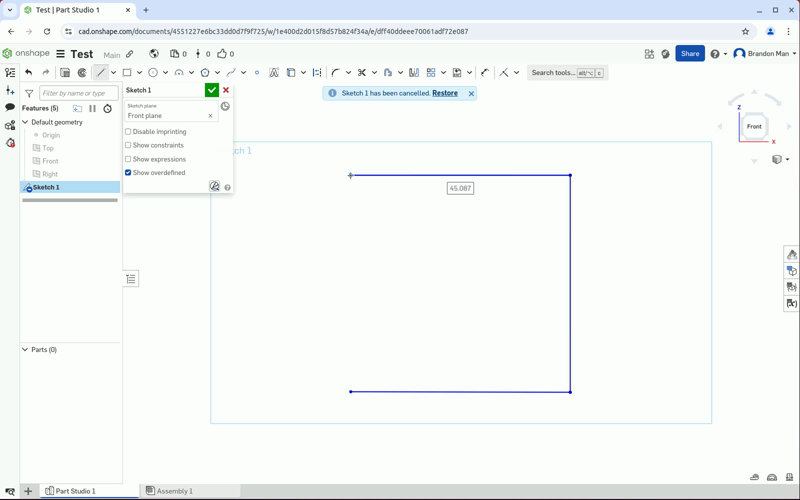
mouse_move(350, 391)
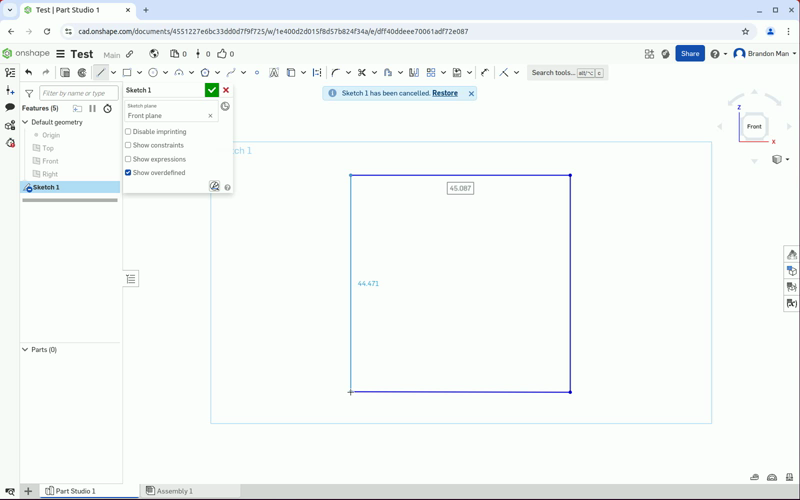
key_up(shift)
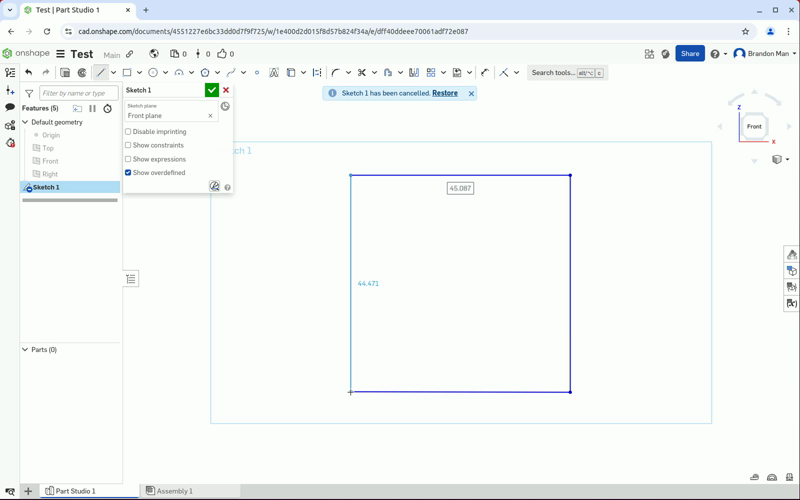
click(350, 391)
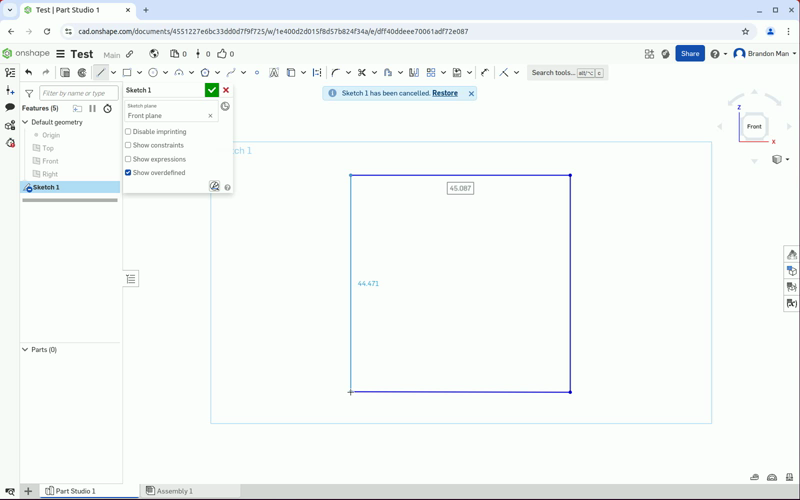
key(esc)
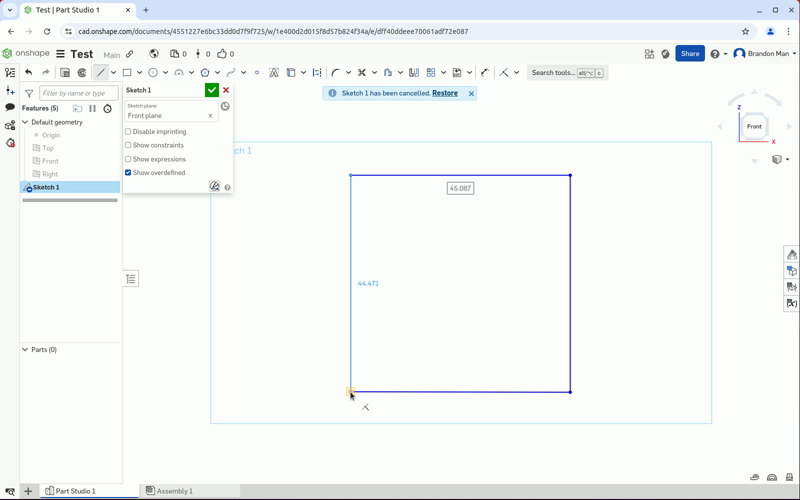
mouse_move(438, 343)
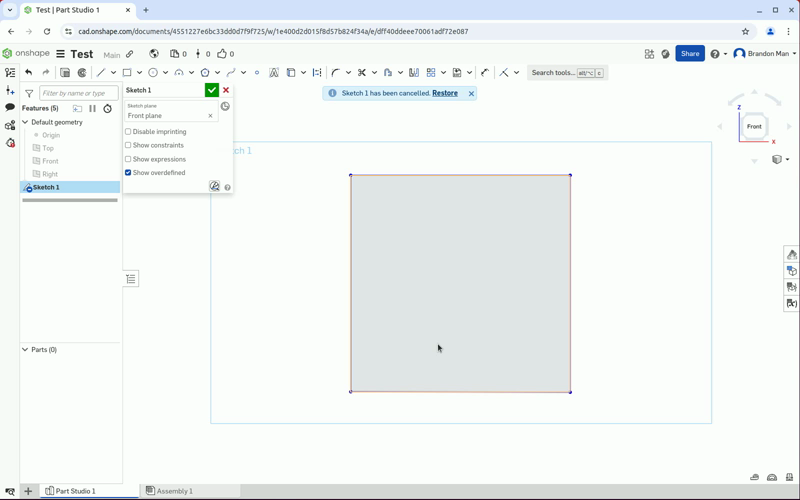
click(438, 343)
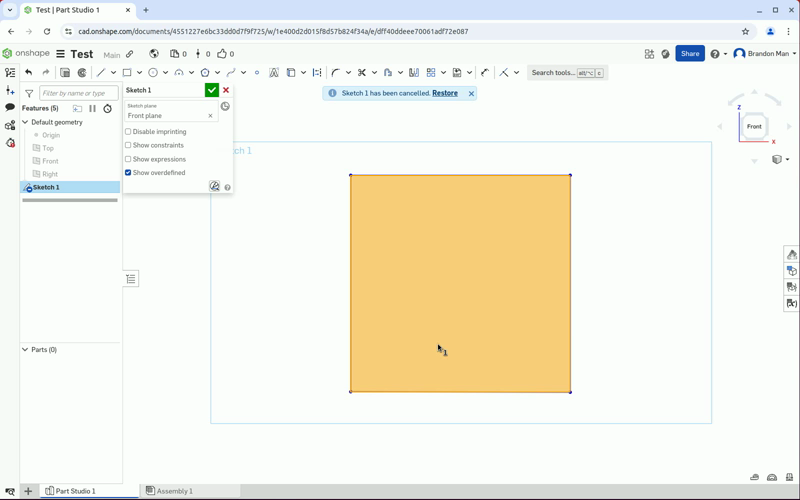
mouse_move(73, 352)
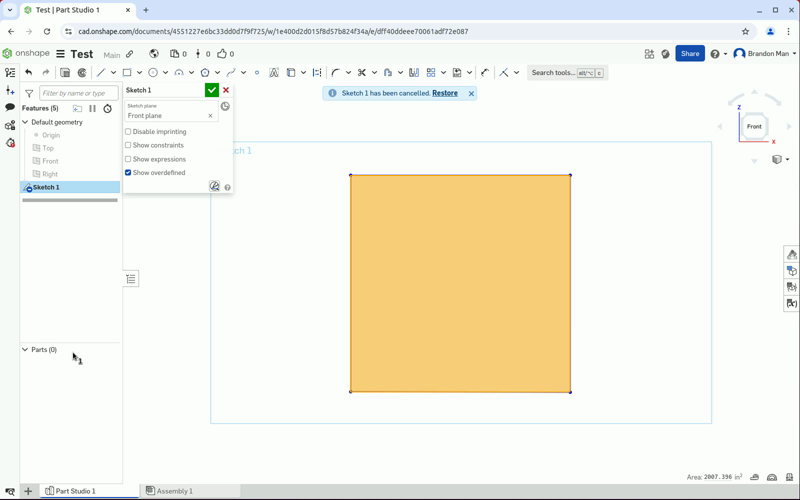
key(shift+y)
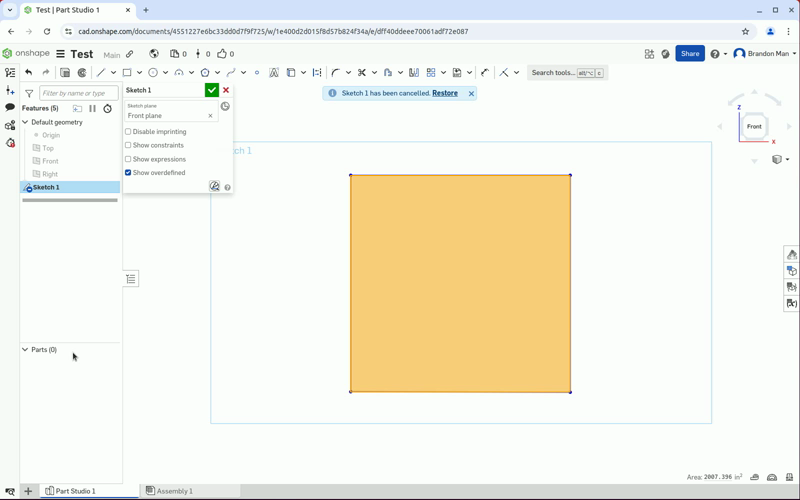
key(shift+e)
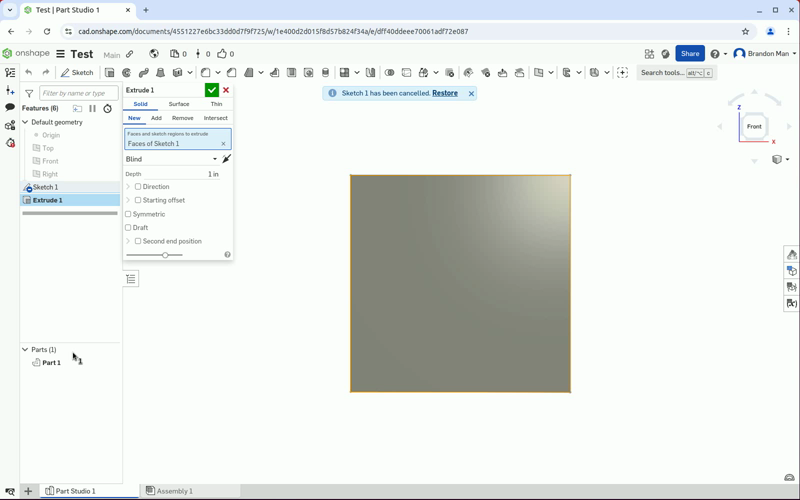
mouse_move(143, 106)
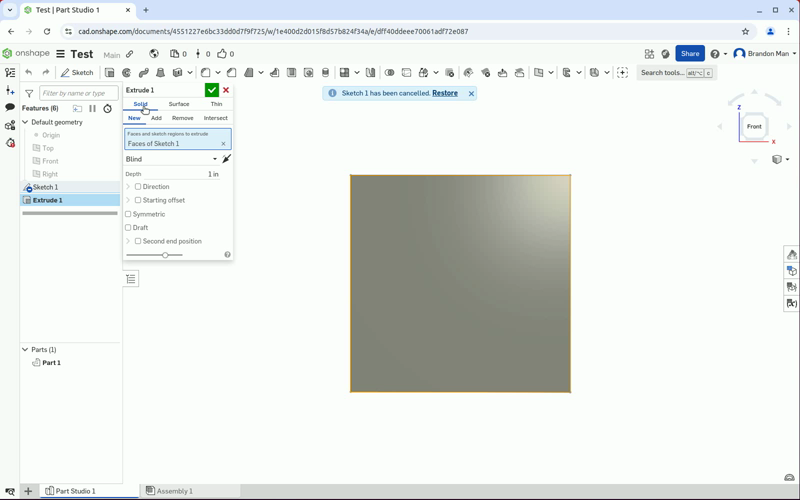
click(143, 106)
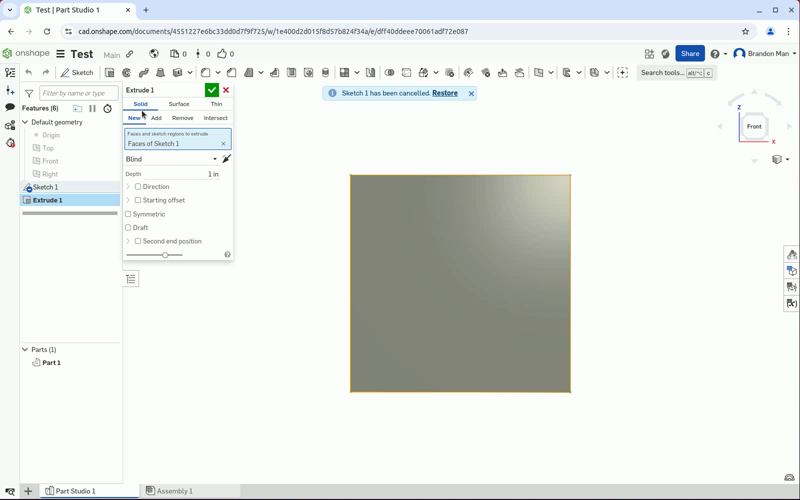
mouse_move(137, 120)
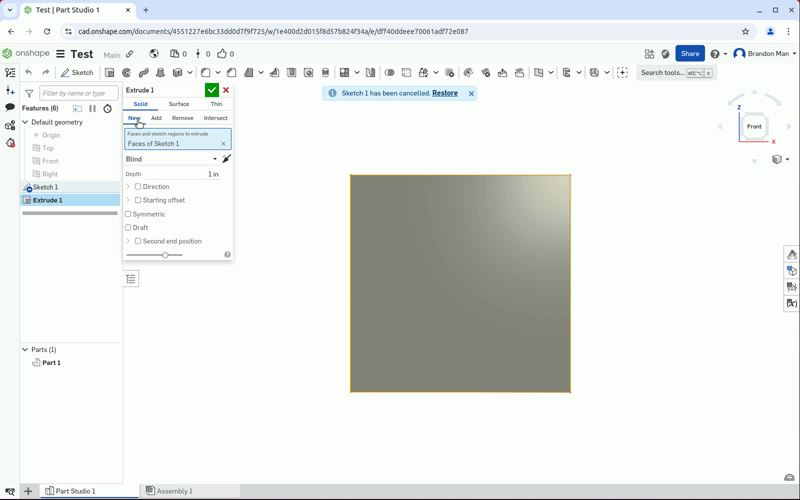
click(137, 120)
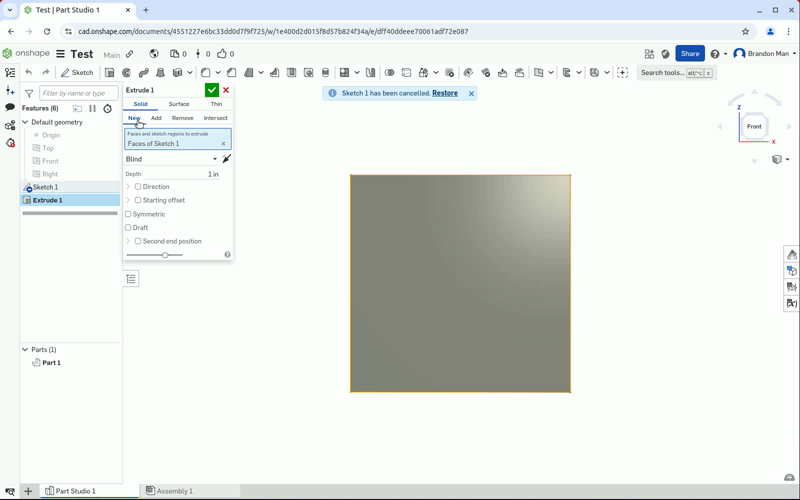
key(tab, 4)
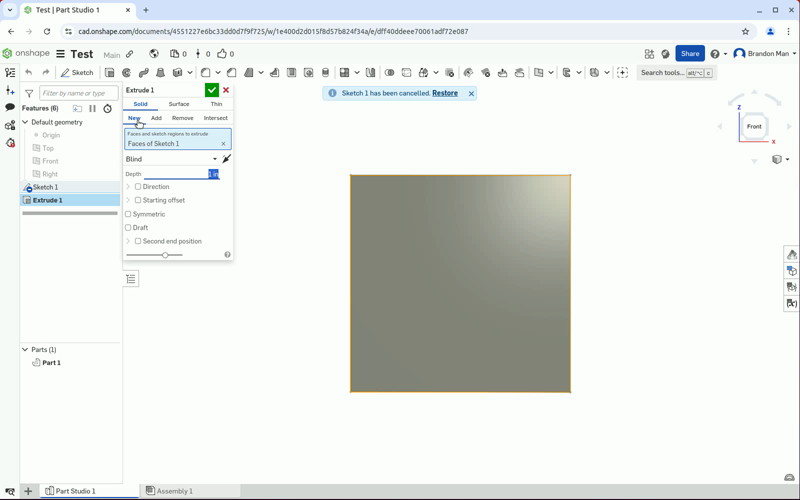
text(-11.795)
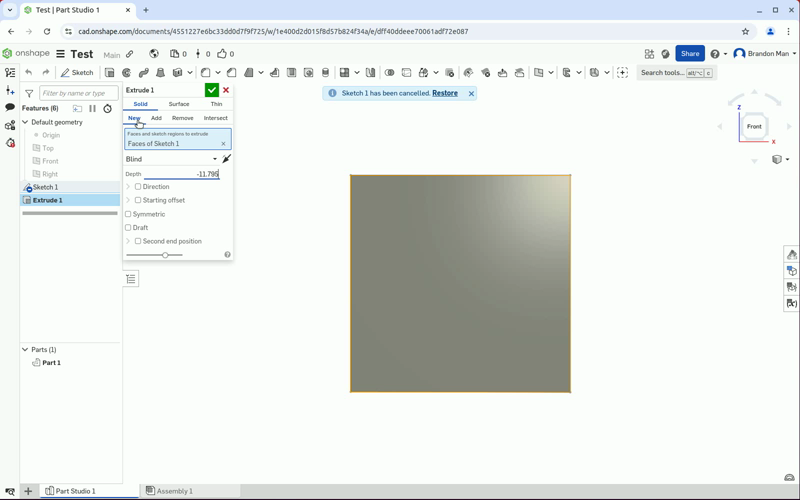
key(enter)
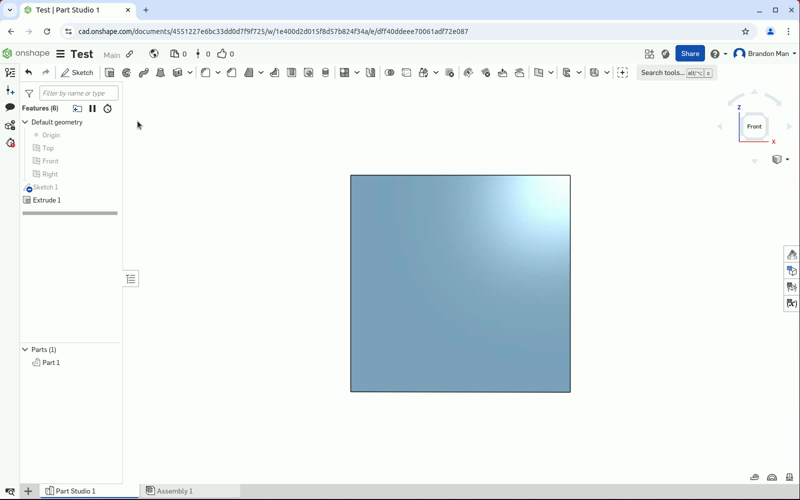
key(shift+h)
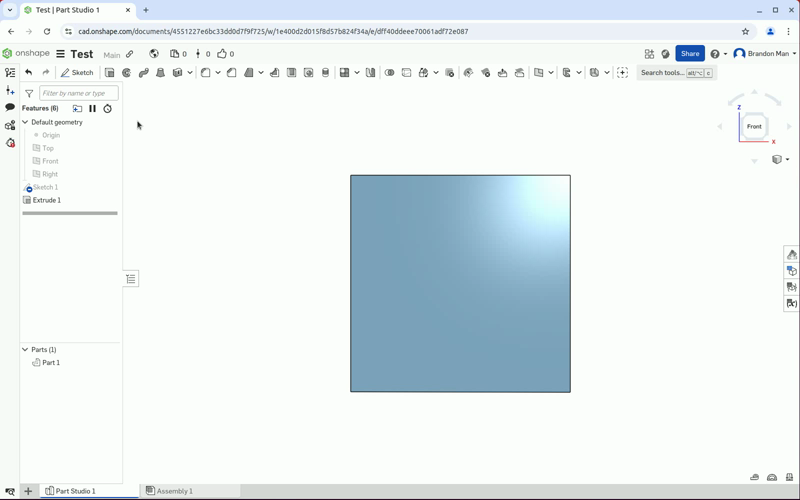
key(shift+h)
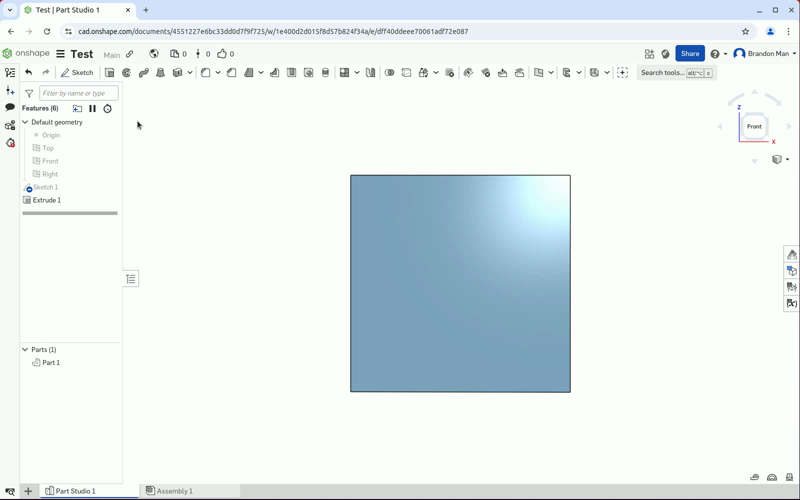
mouse_move(73, 189)
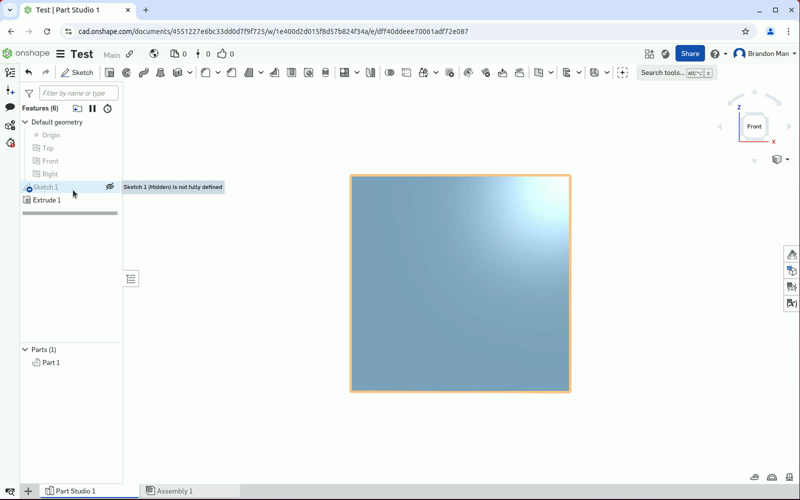
click(73, 189)
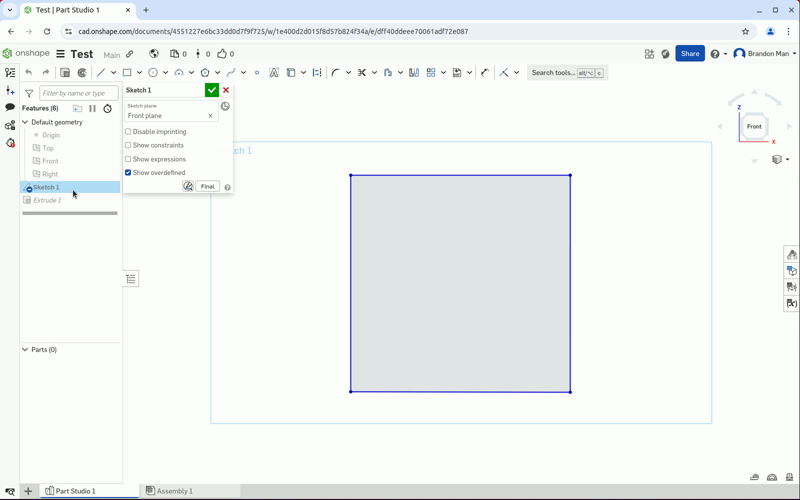
mouse_move(229, 92)
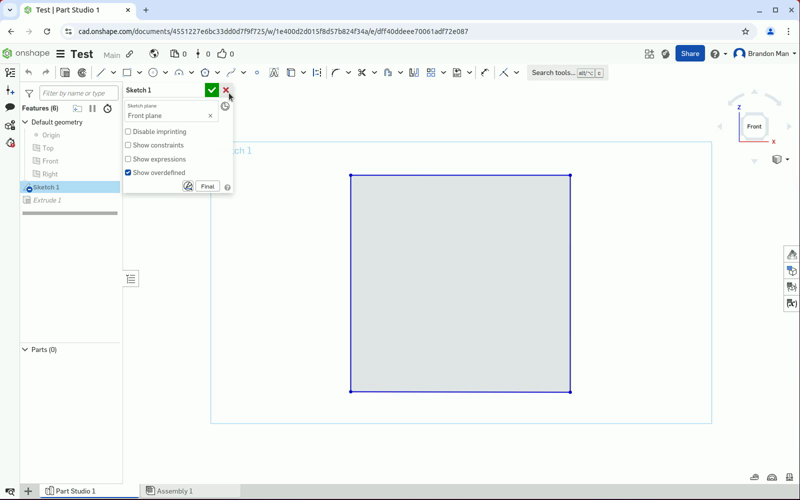
click(229, 92)
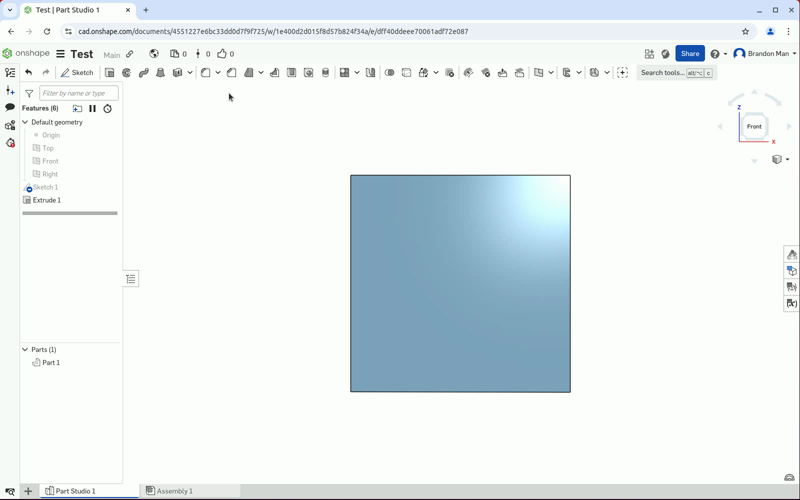
mouse_move(73, 352)
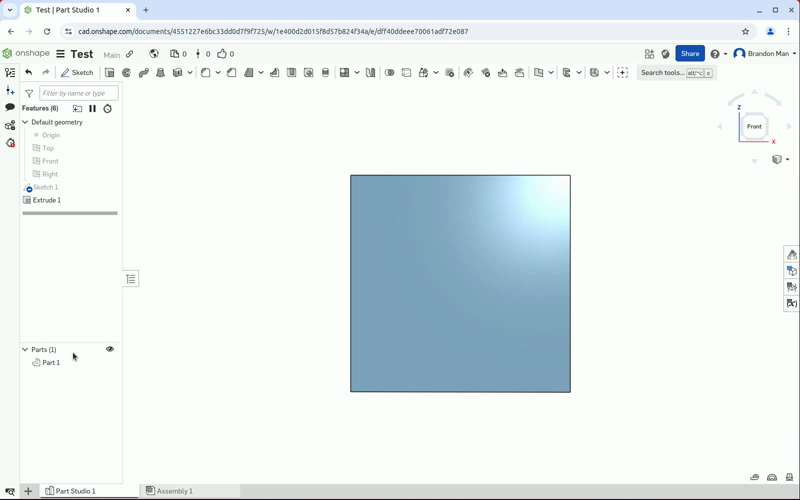
key(y)
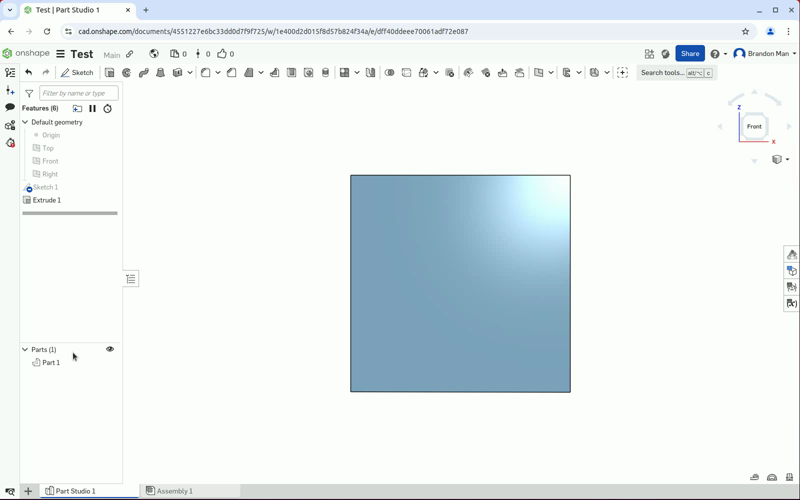
key(shift+p)
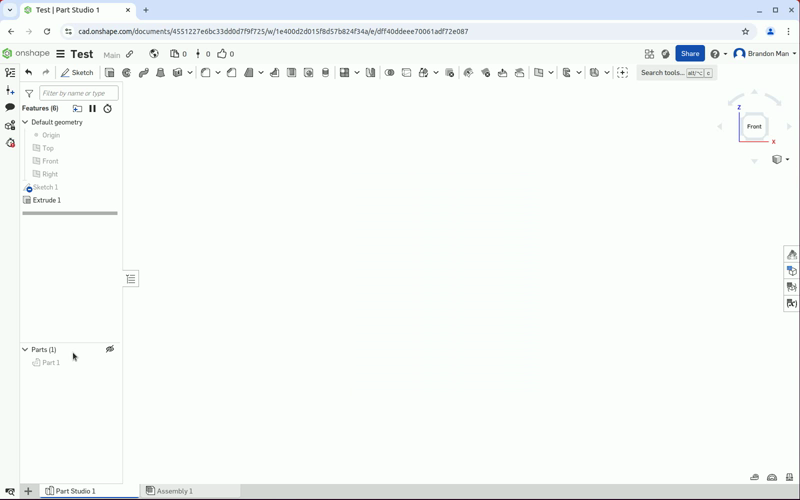
key(space)
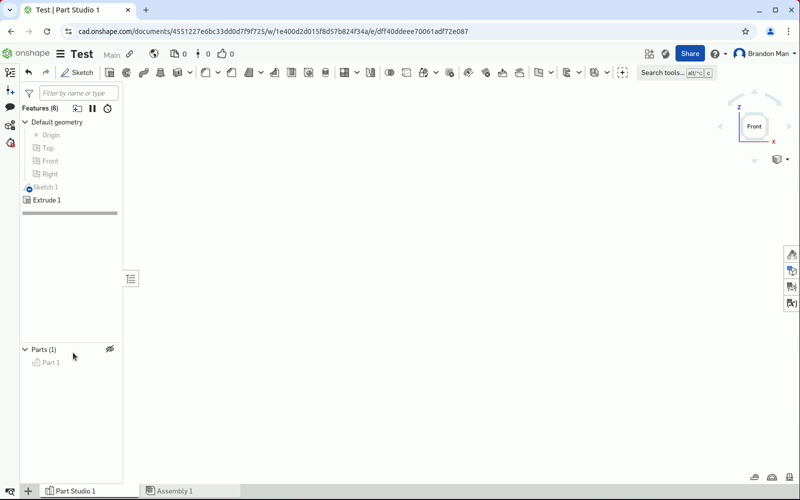
key_down(shift)
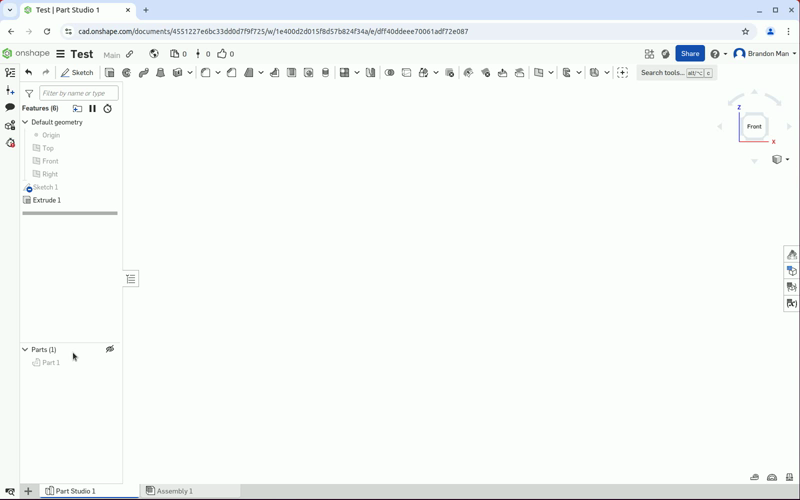
key(left)
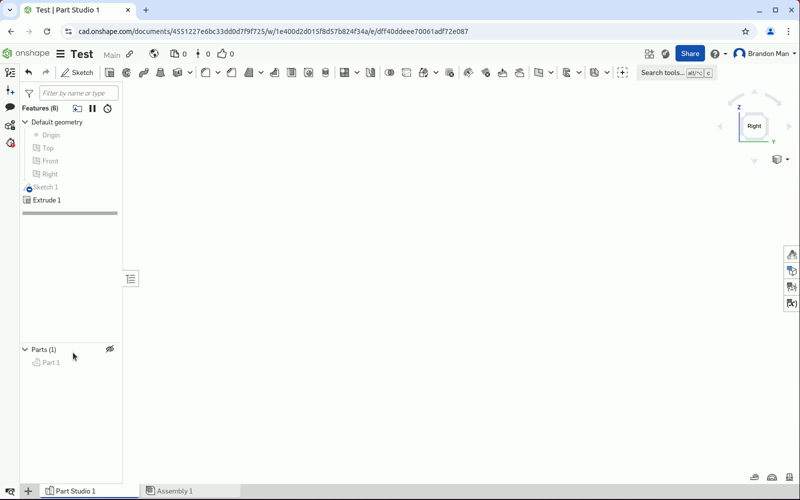
key_up(shift)
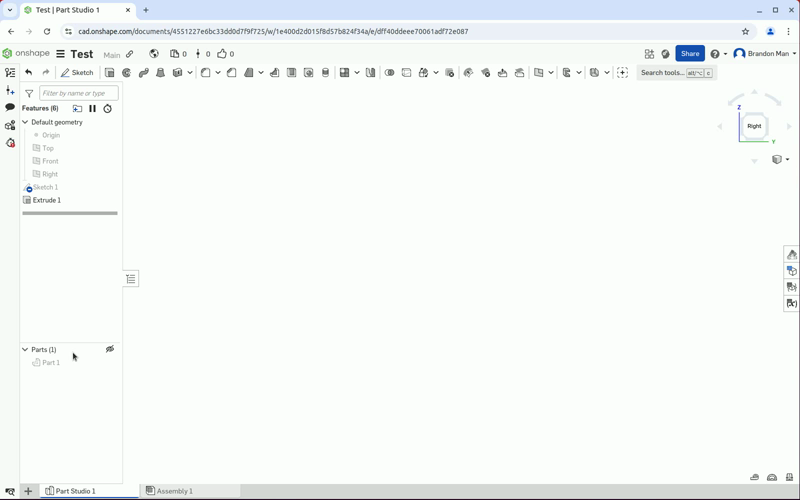
mouse_move(73, 352)
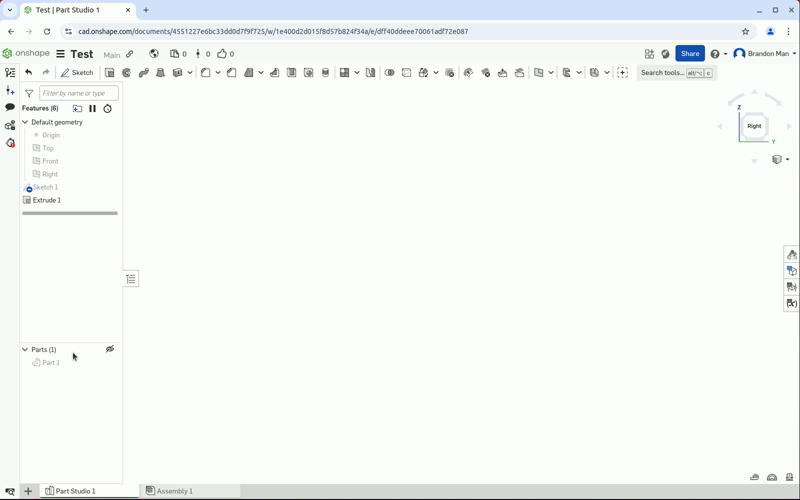
key(shift+y)
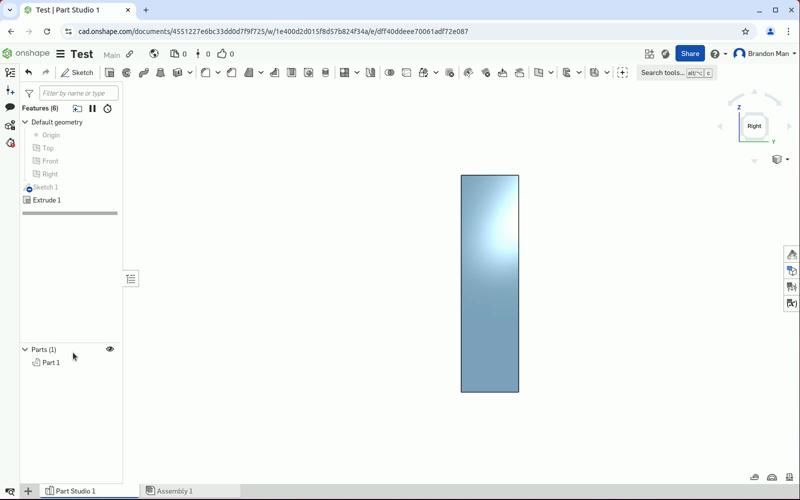
mouse_move(541, 75)
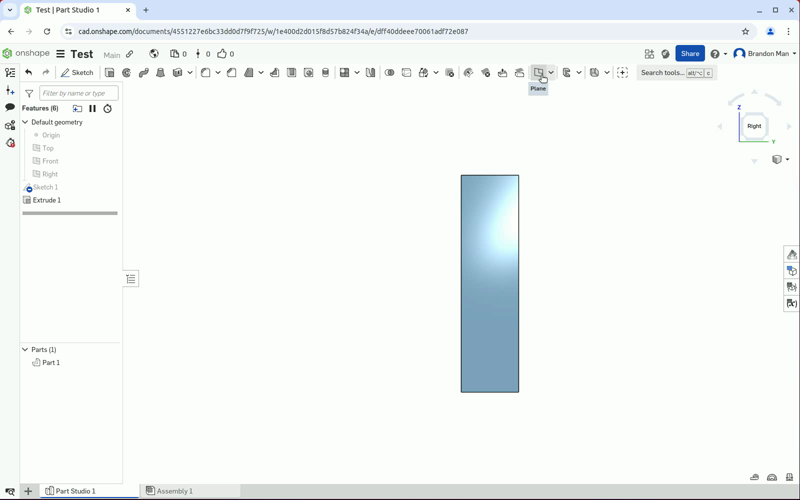
click(541, 75)
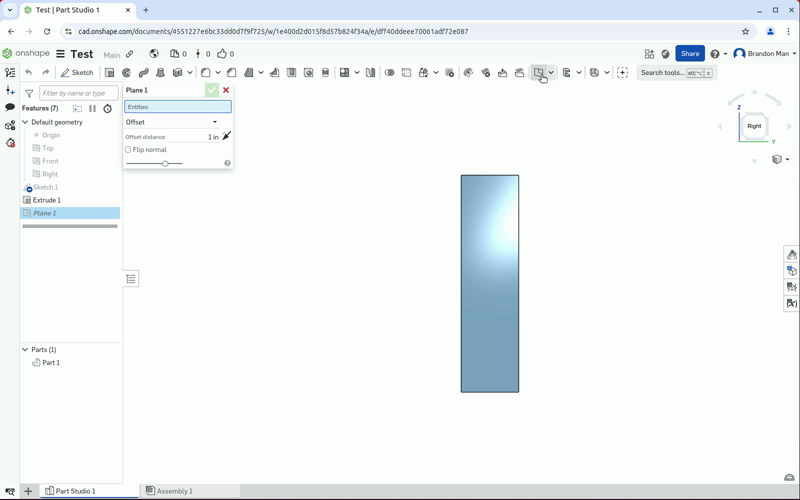
mouse_move(73, 176)
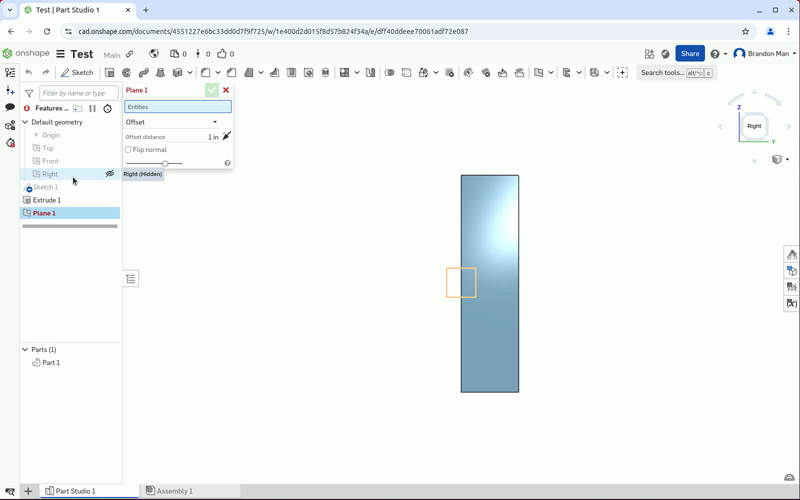
click(73, 176)
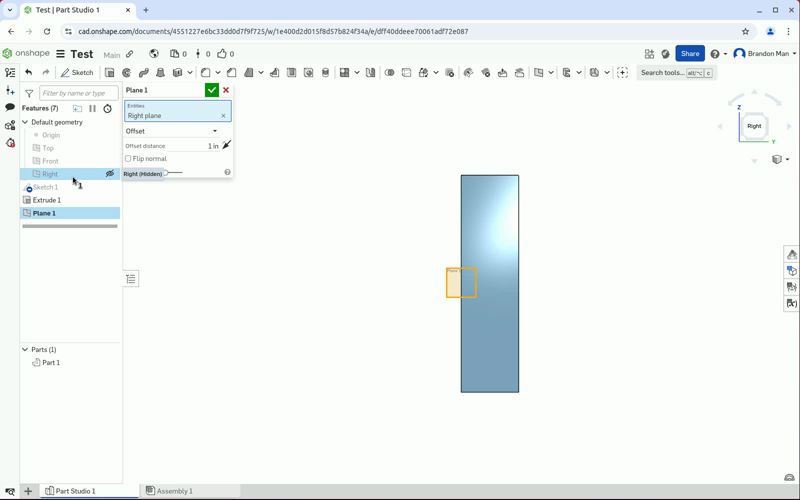
key(tab, 2)
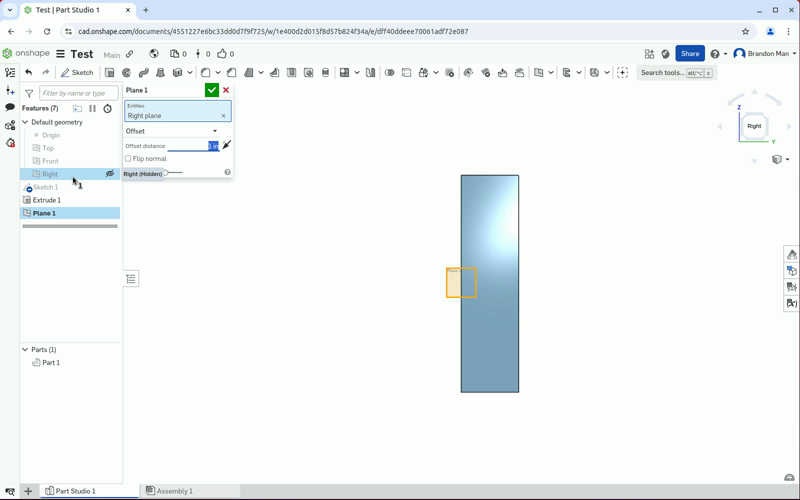
text(22.615)
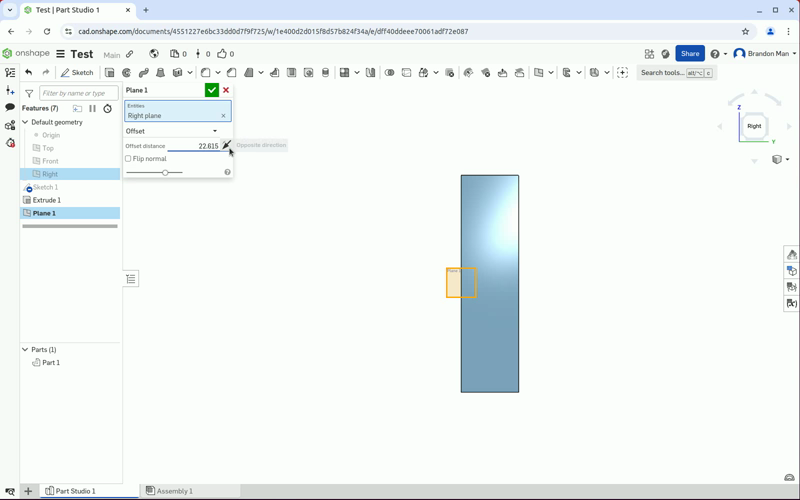
mouse_move(229, 147)
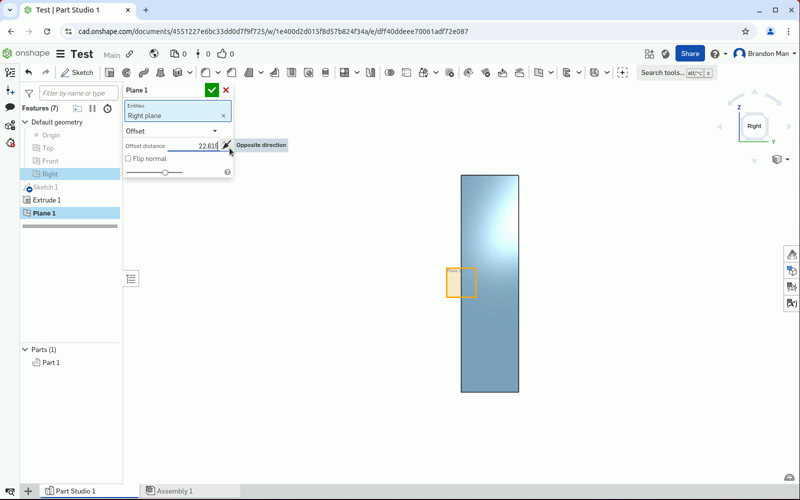
click(229, 147)
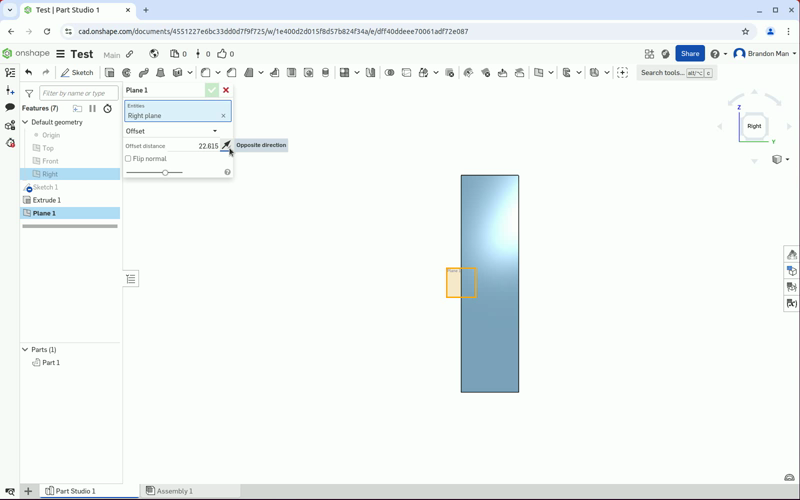
key(enter, 2)
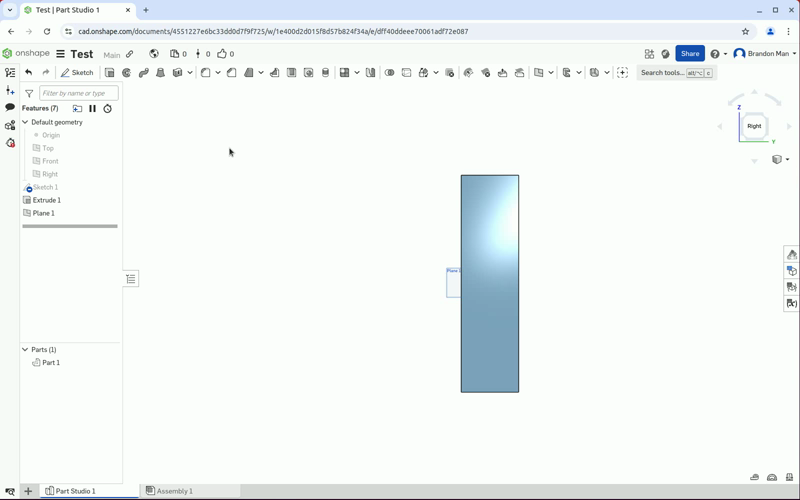
key(shift+s)
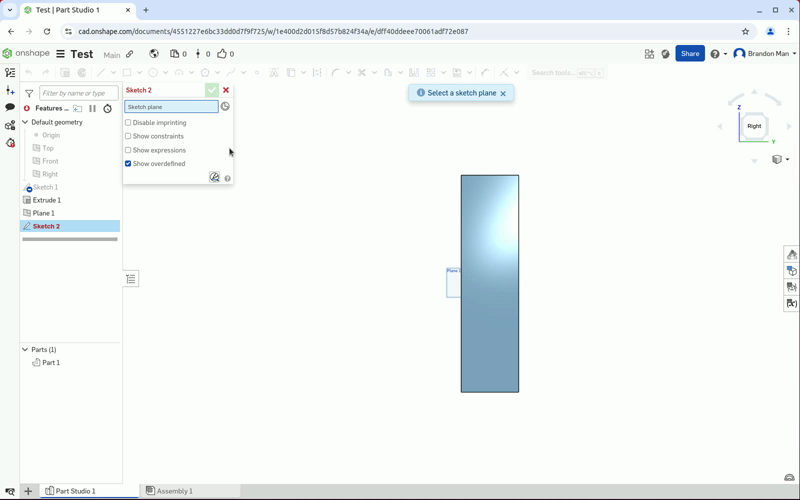
mouse_move(73, 215)
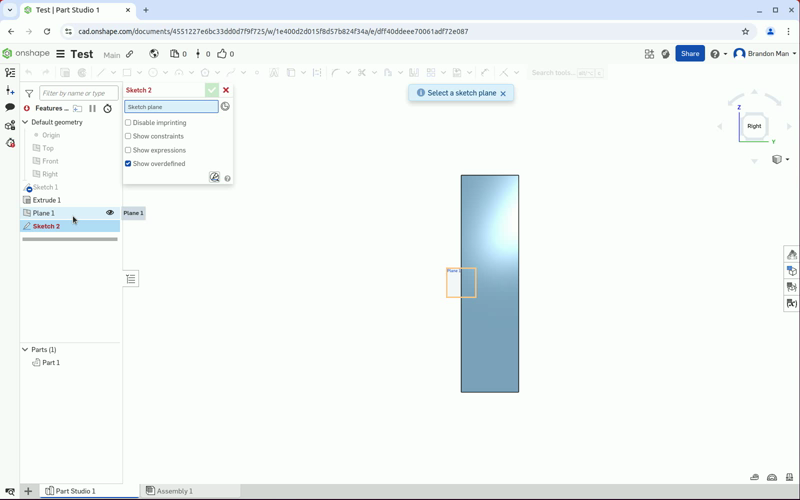
click(73, 215)
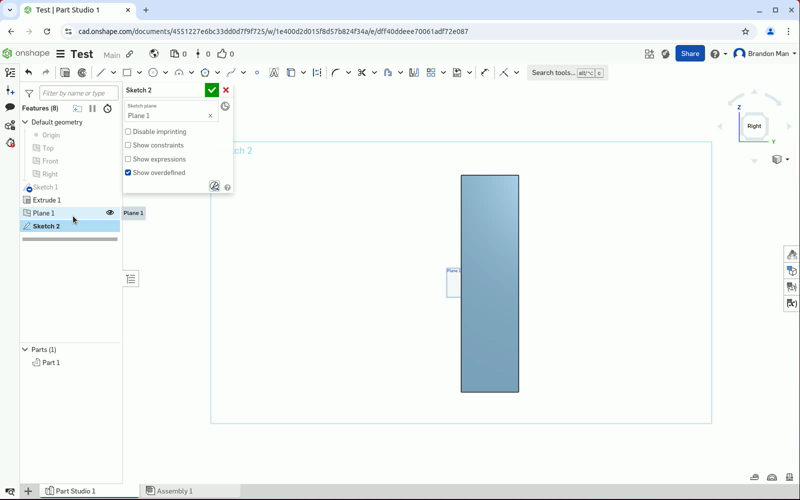
mouse_move(73, 352)
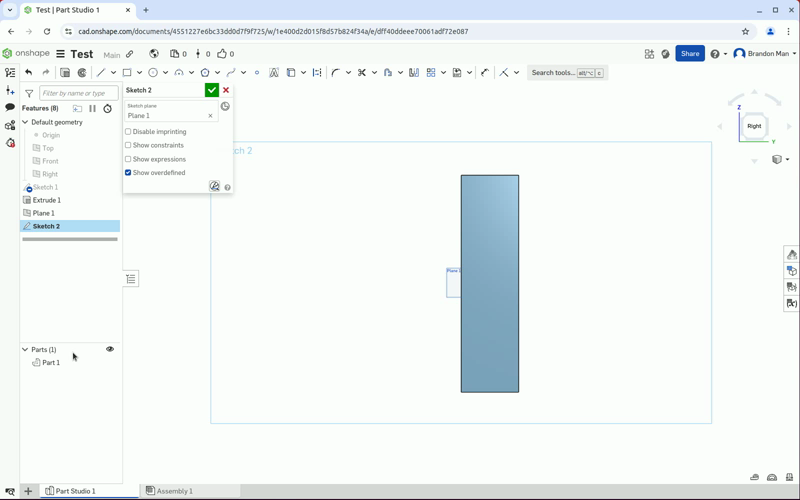
key(y)
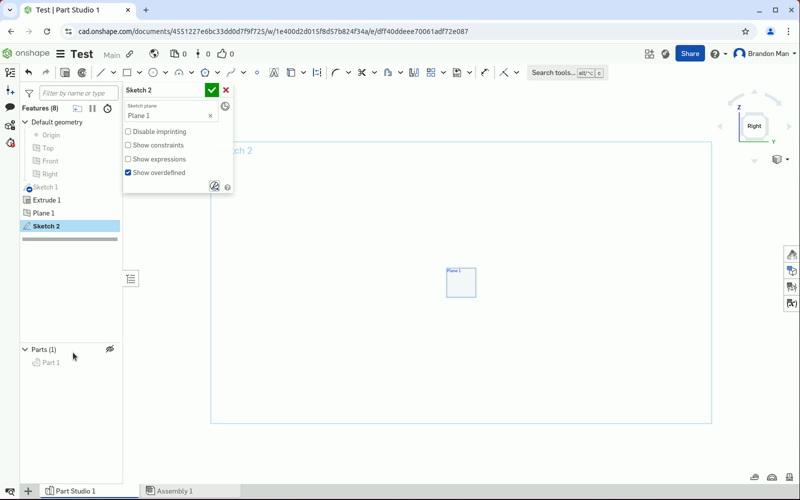
key(l)
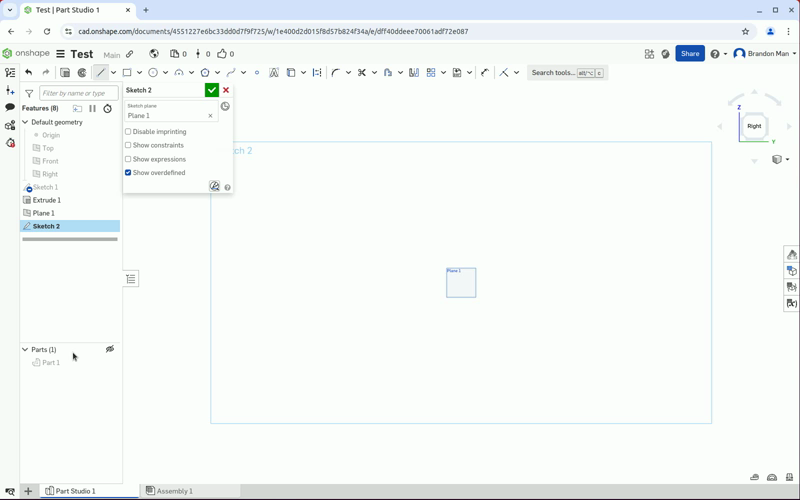
key_down(shift)
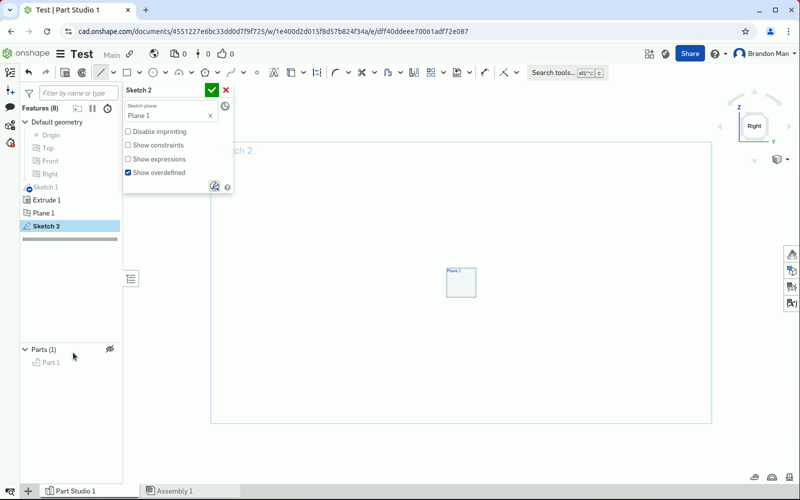
mouse_move(501, 282)
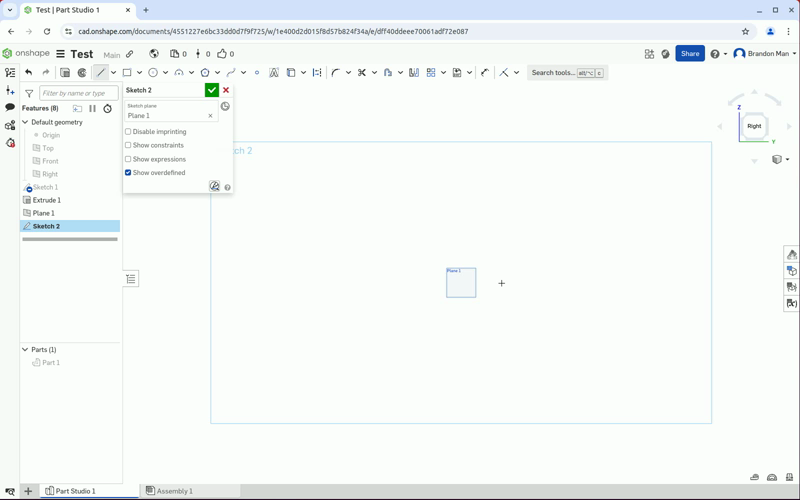
click(501, 282)
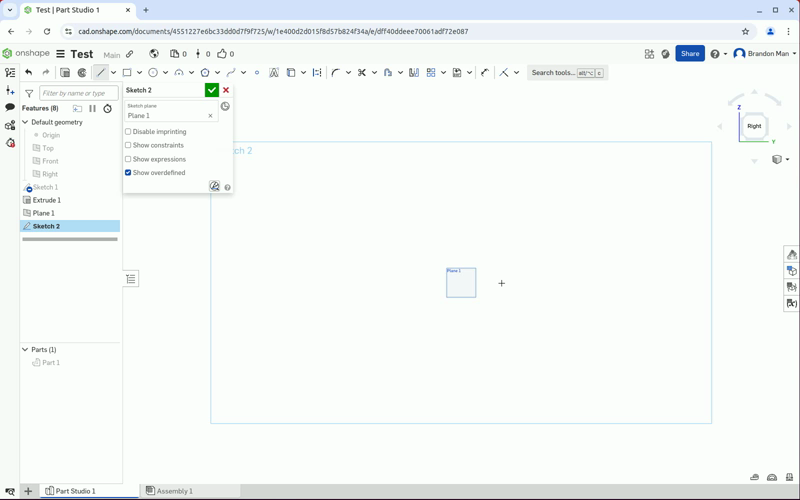
key_up(shift)
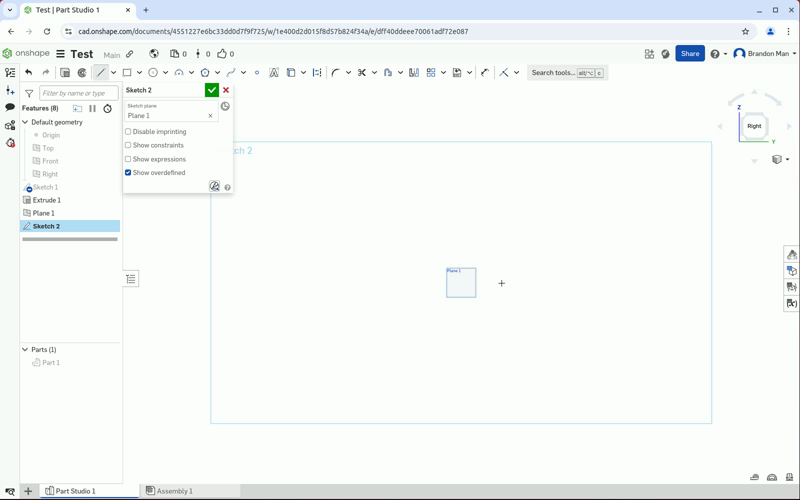
key_down(shift)
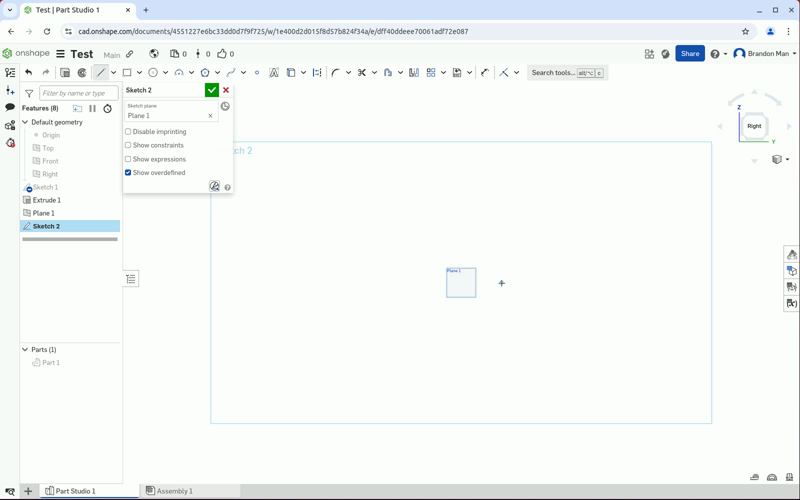
mouse_move(531, 282)
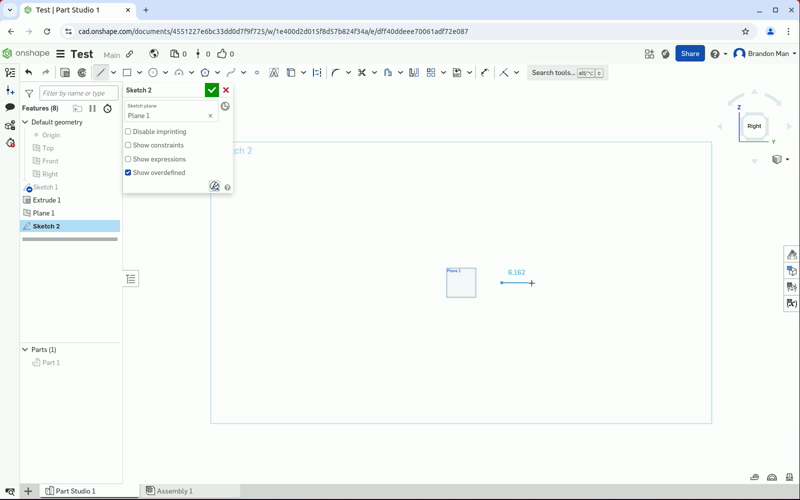
mouse_move(528, 282)
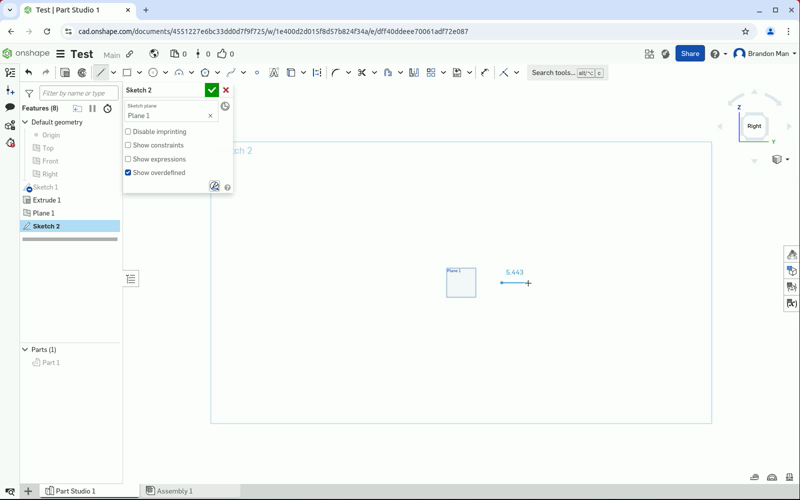
click(528, 282)
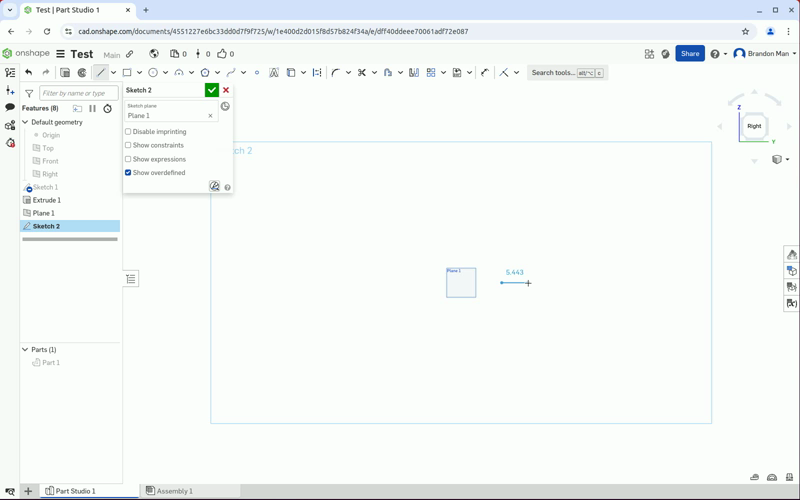
key_up(shift)
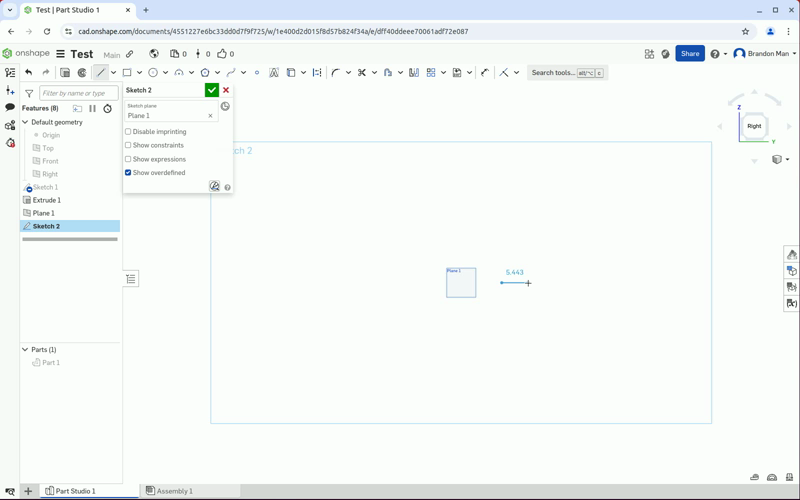
key_down(shift)
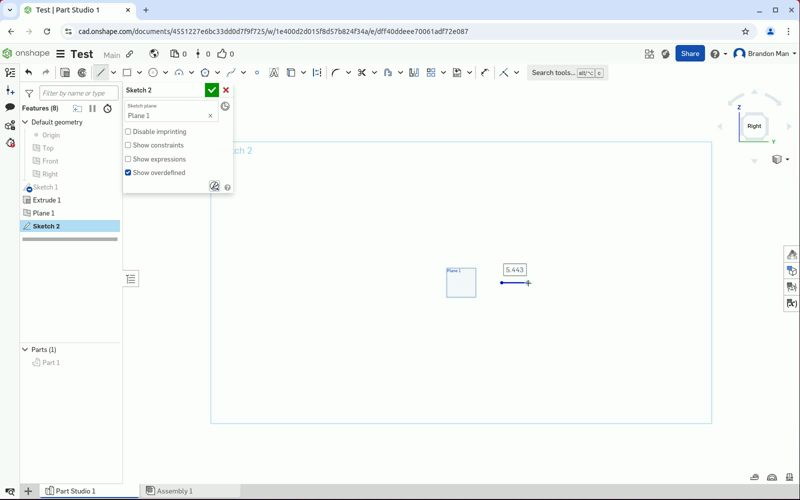
mouse_move(558, 282)
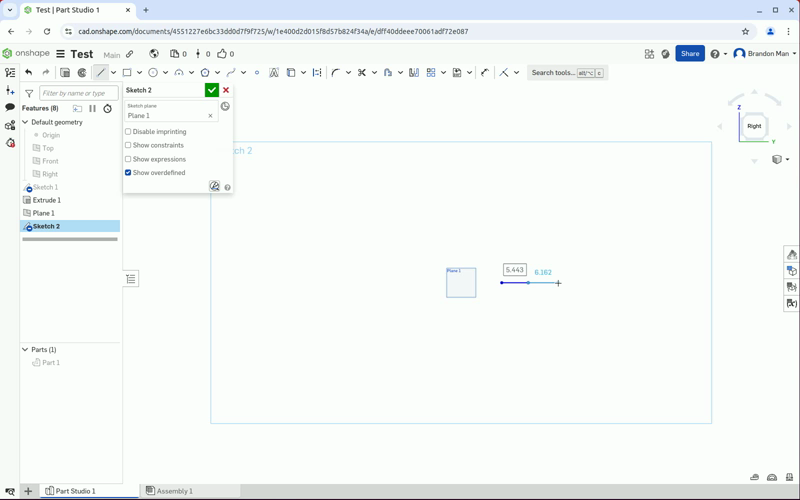
mouse_move(528, 262)
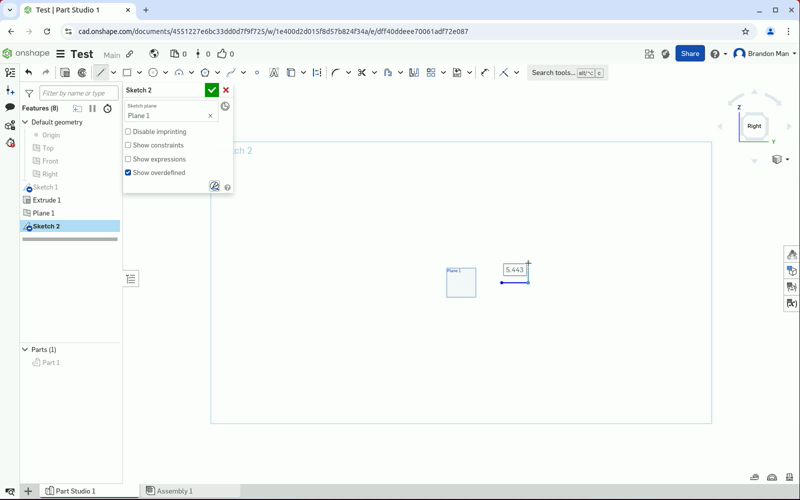
click(528, 262)
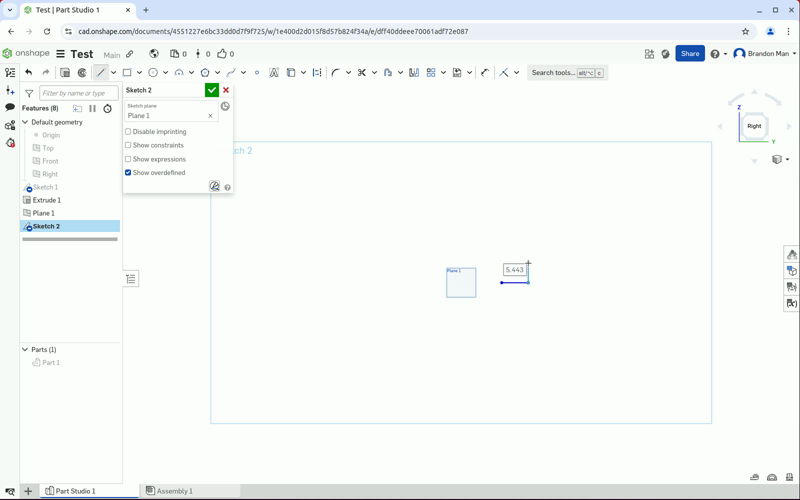
key_up(shift)
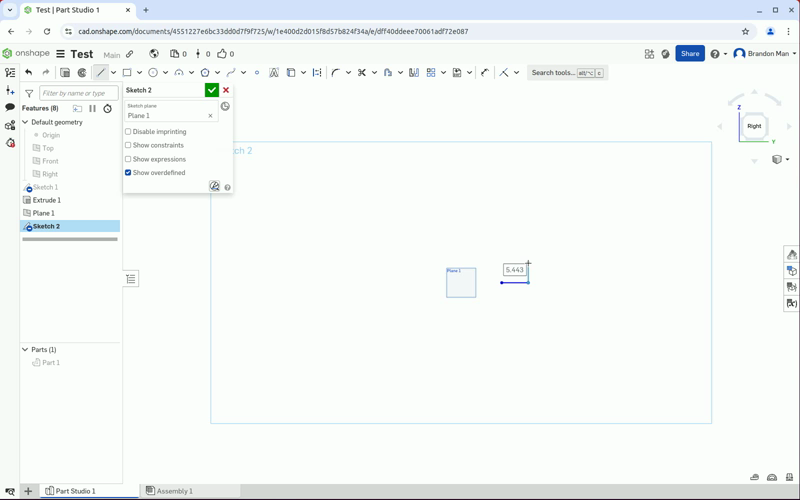
key_down(shift)
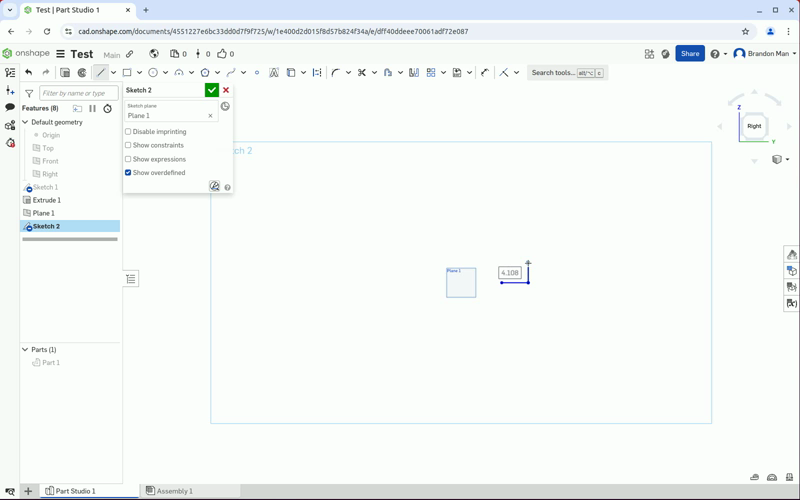
mouse_move(558, 262)
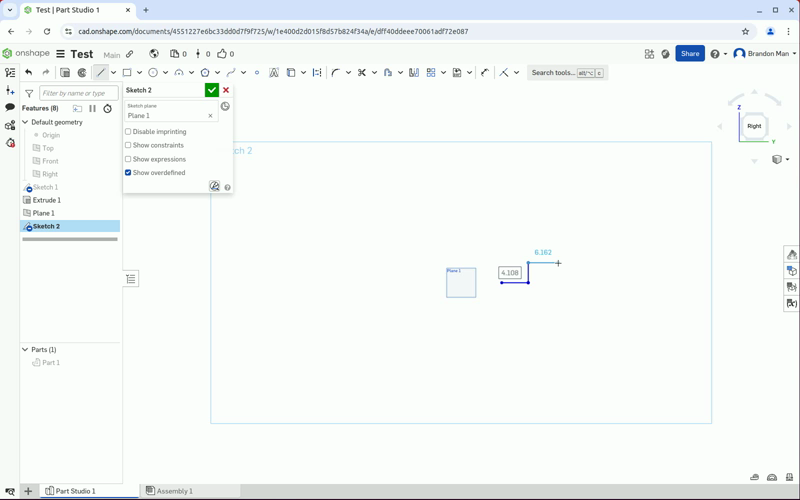
mouse_move(501, 262)
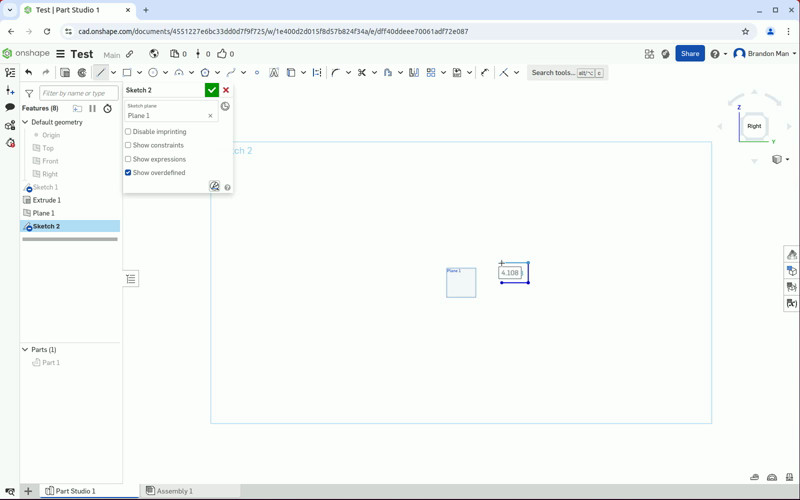
click(501, 262)
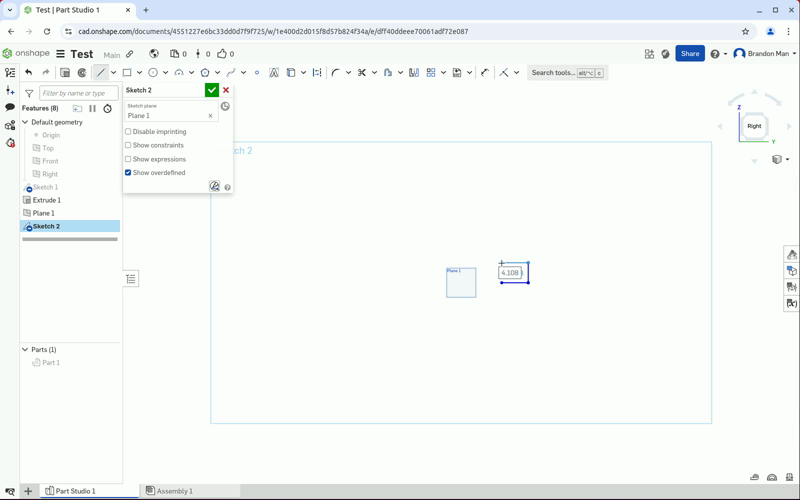
key_up(shift)
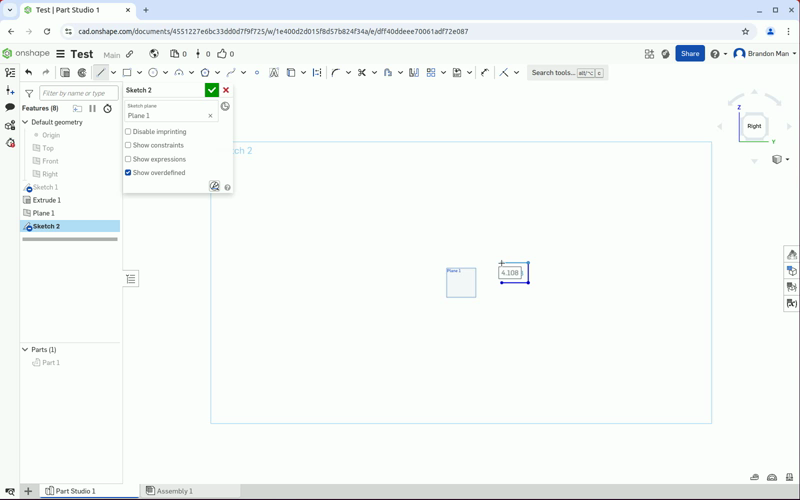
mouse_move(531, 262)
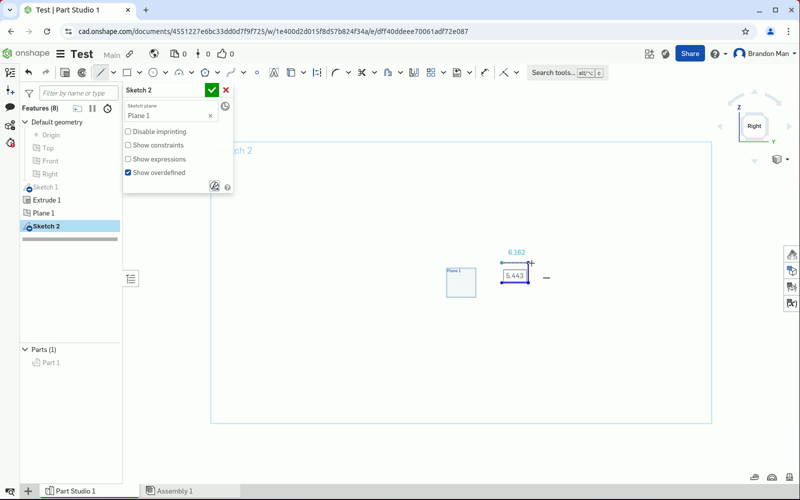
key_down(shift)
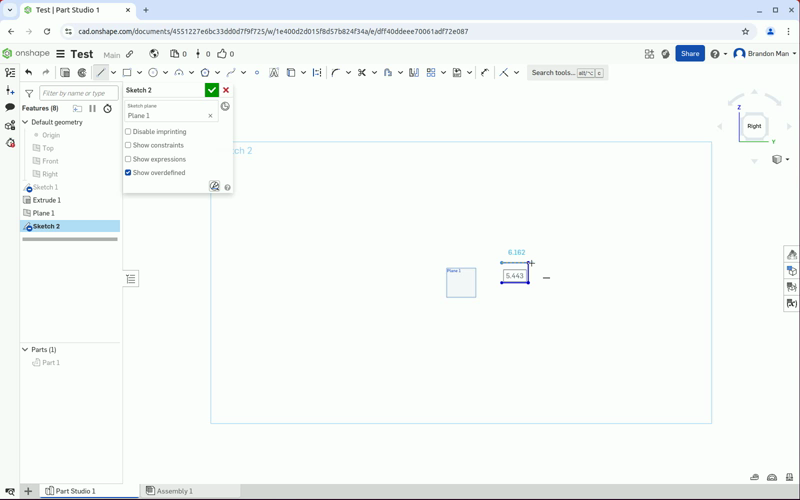
mouse_move(501, 282)
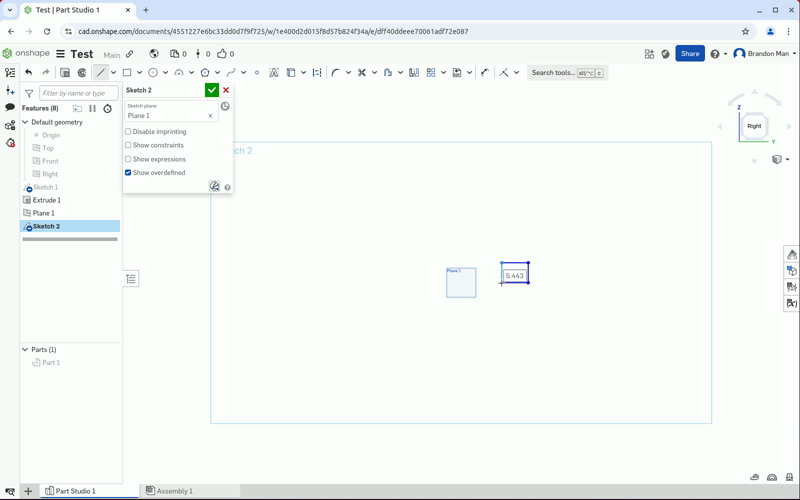
key_up(shift)
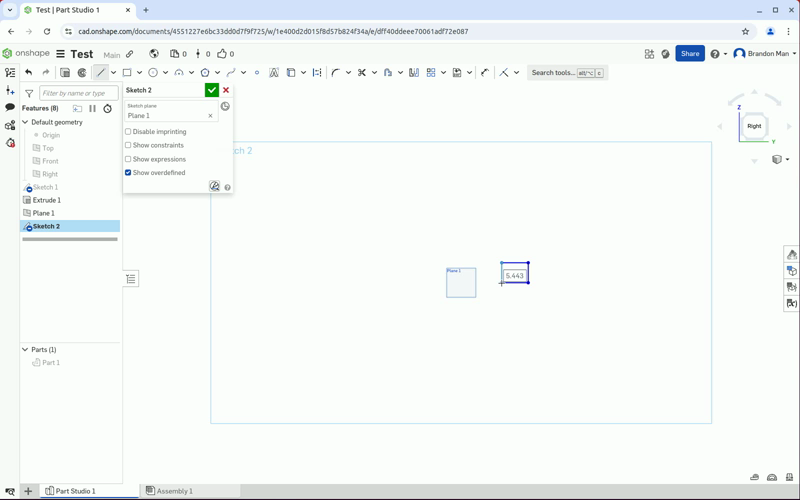
click(501, 282)
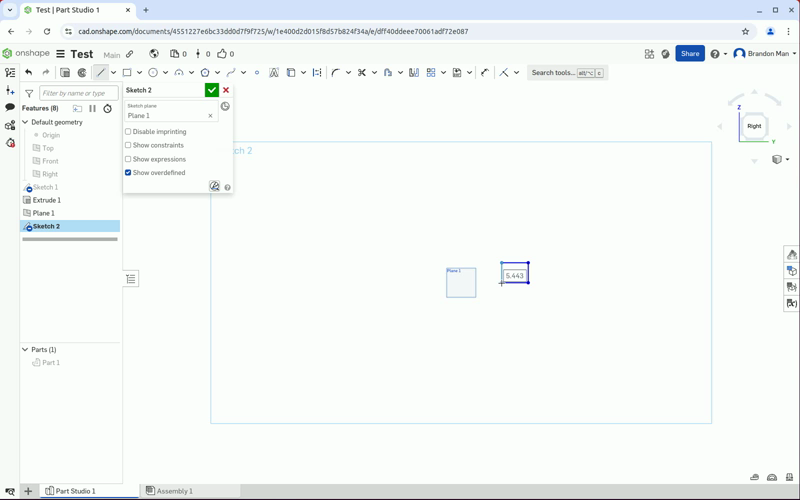
key(esc)
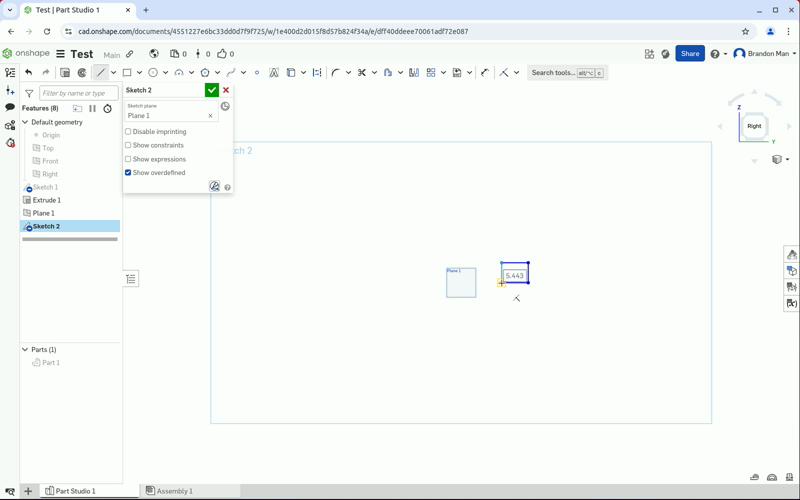
mouse_move(503, 278)
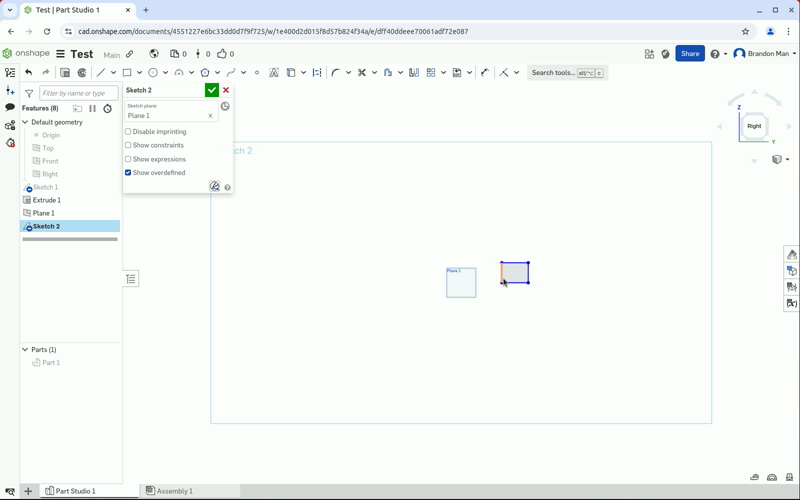
scroll(6)
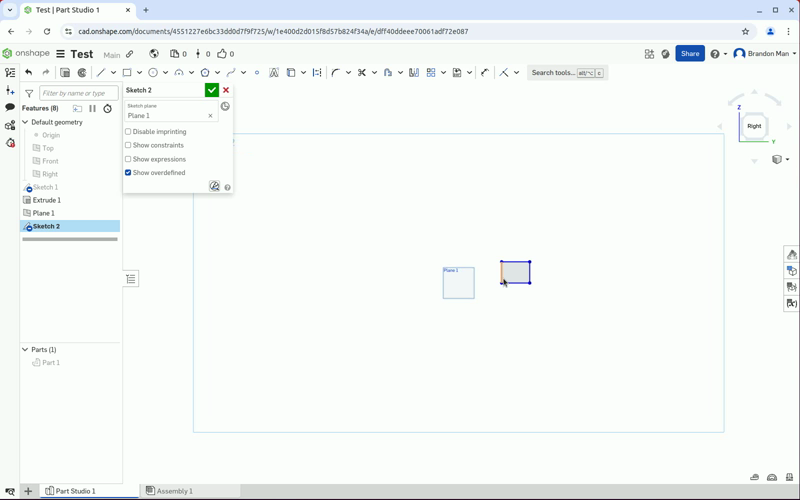
scroll(6)
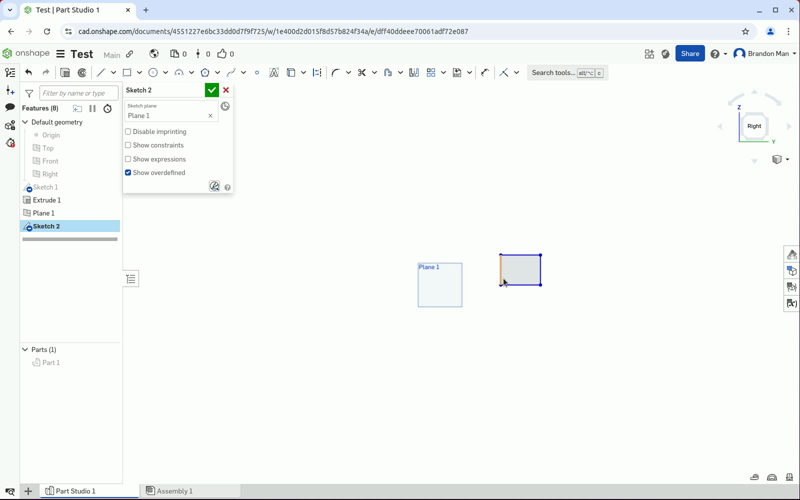
scroll(6)
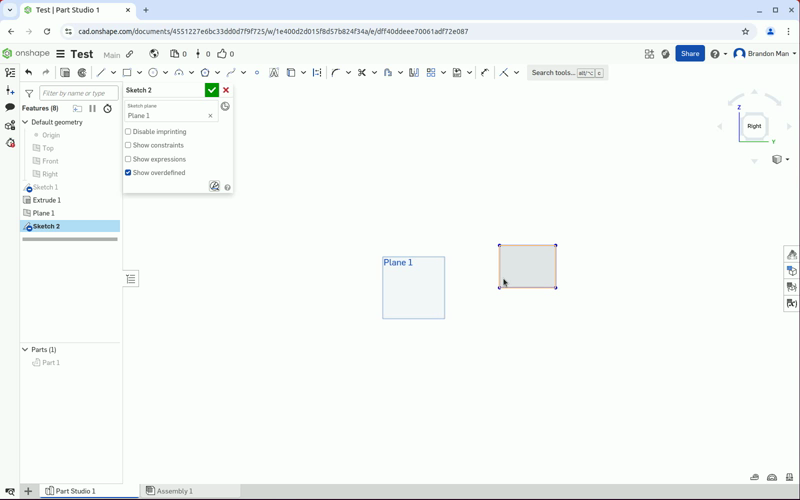
scroll(6)
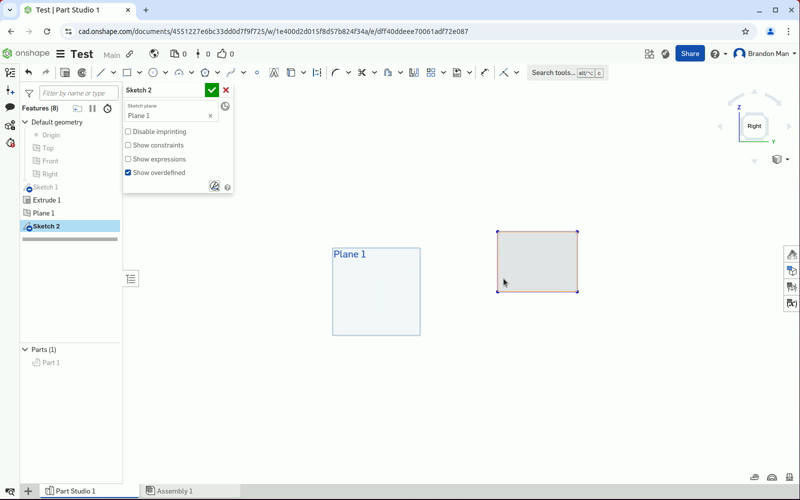
scroll(6)
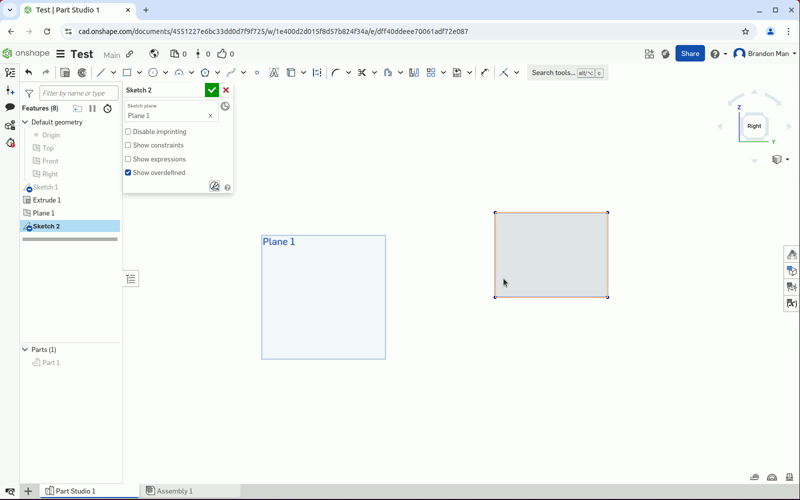
scroll(6)
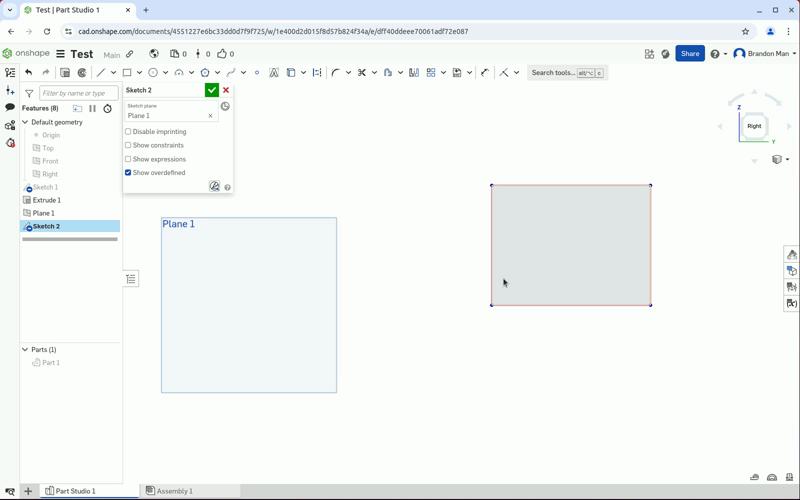
scroll(6)
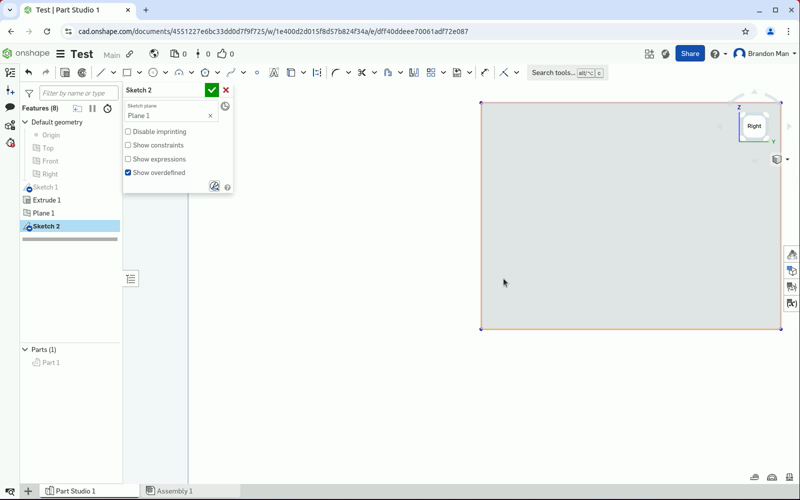
click(503, 278)
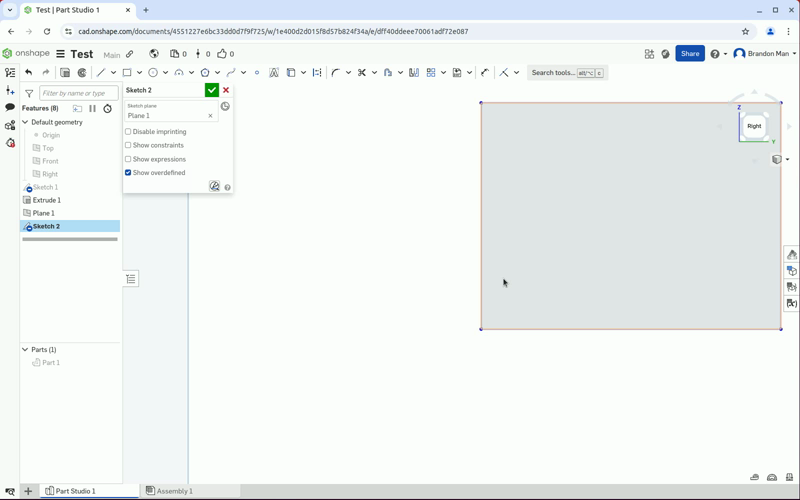
scroll(-6)
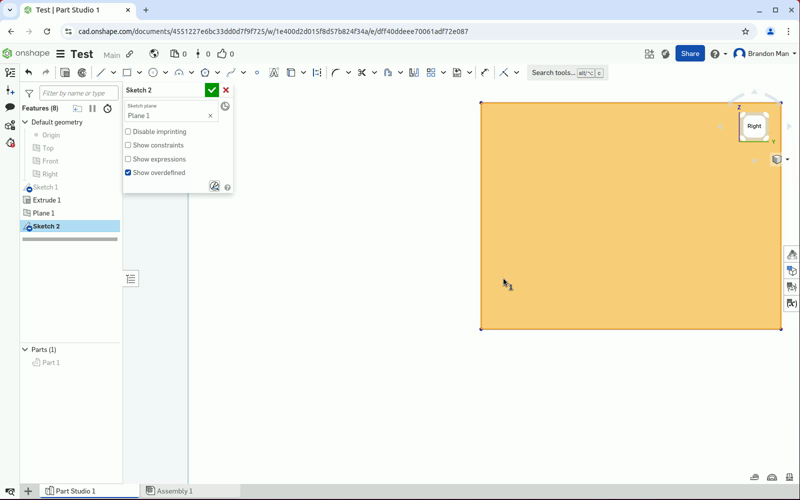
scroll(-6)
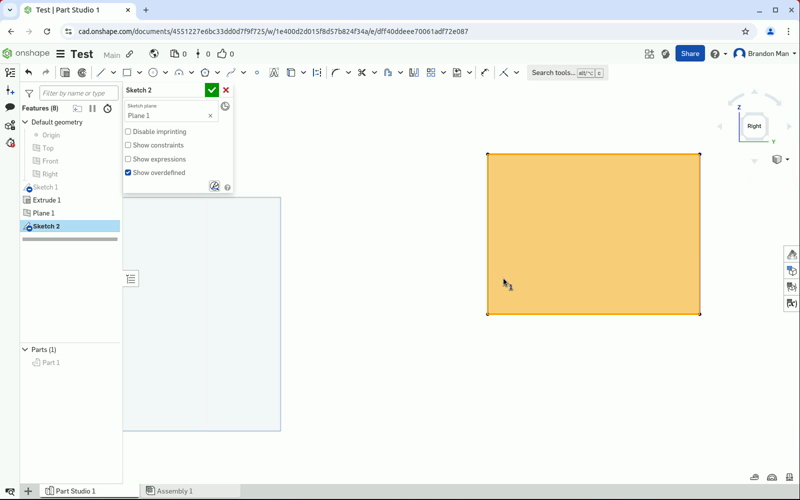
scroll(-6)
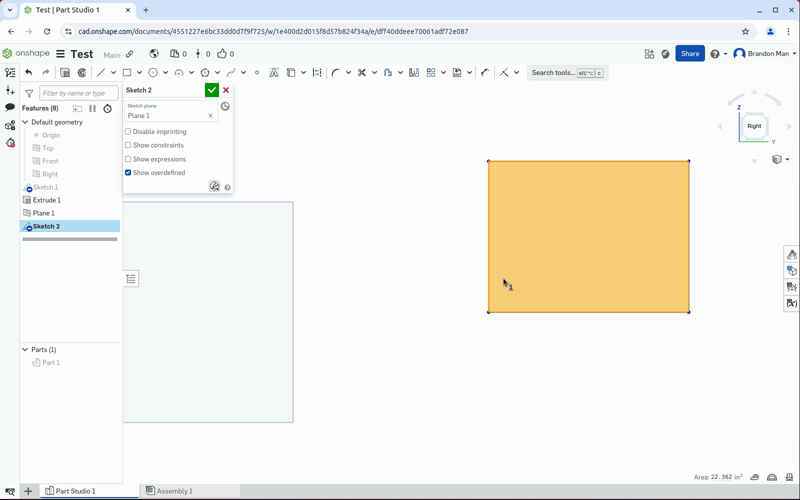
scroll(-6)
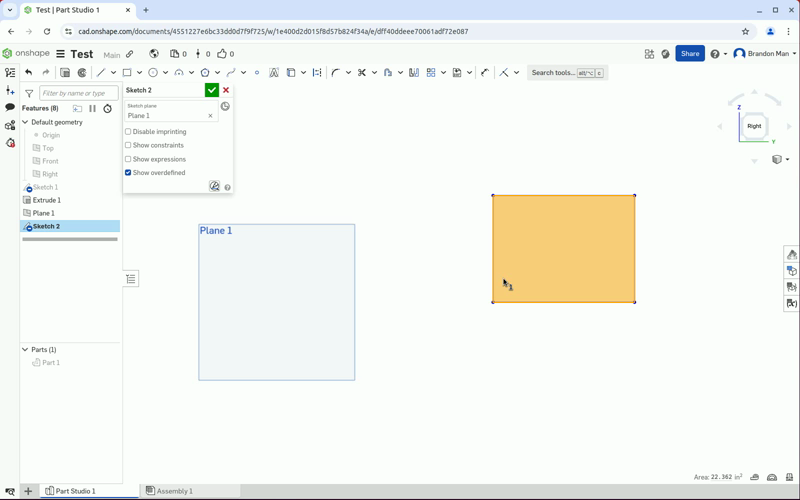
scroll(-6)
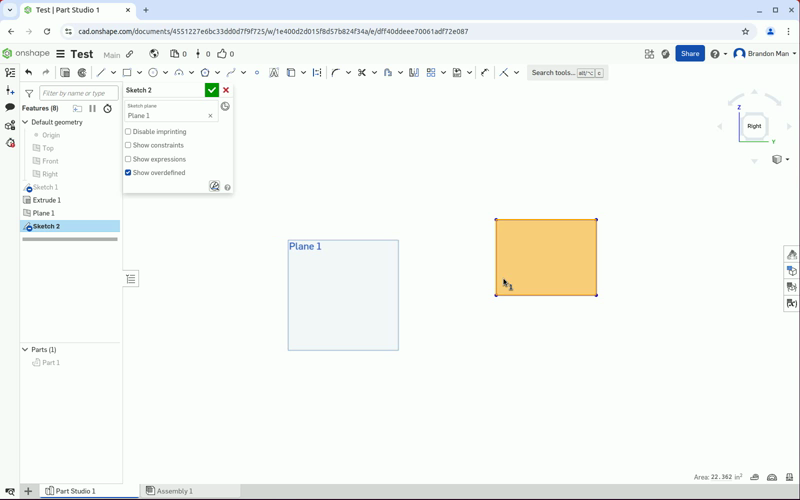
scroll(-6)
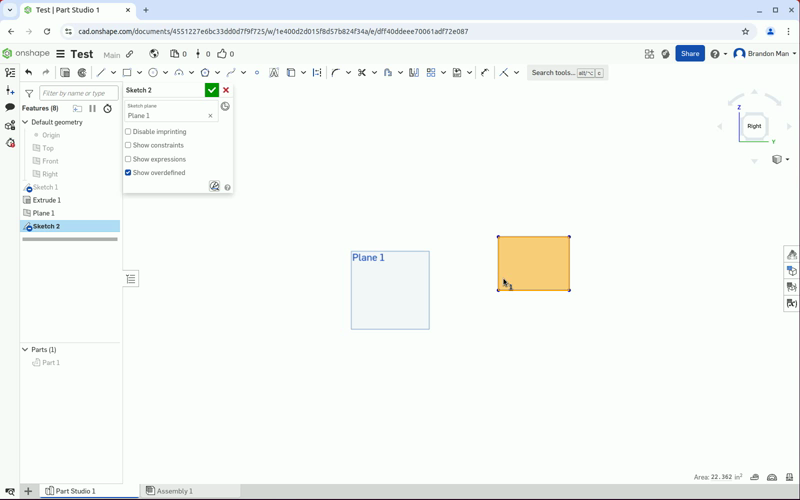
scroll(-6)
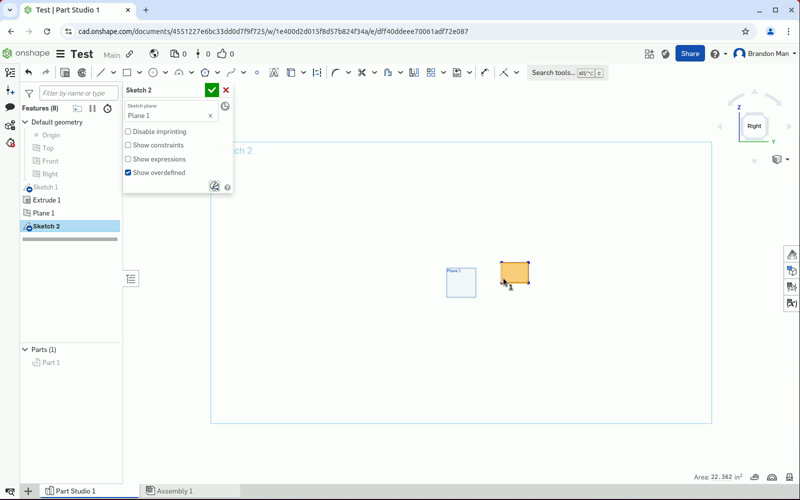
mouse_move(73, 352)
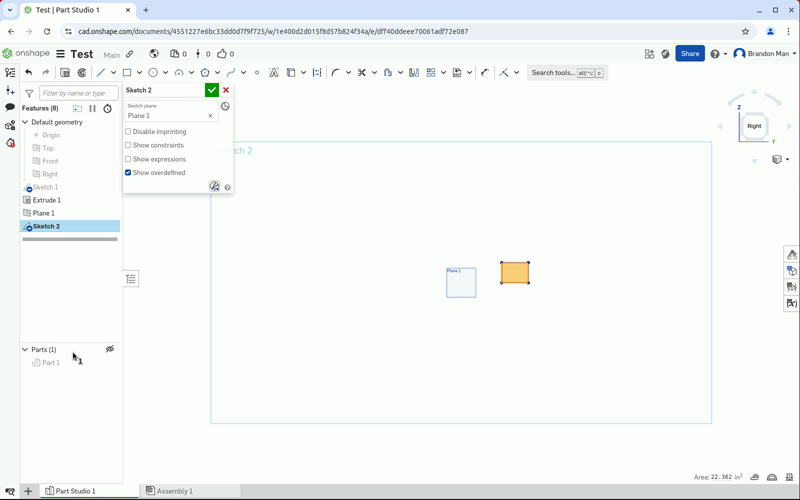
key(shift+y)
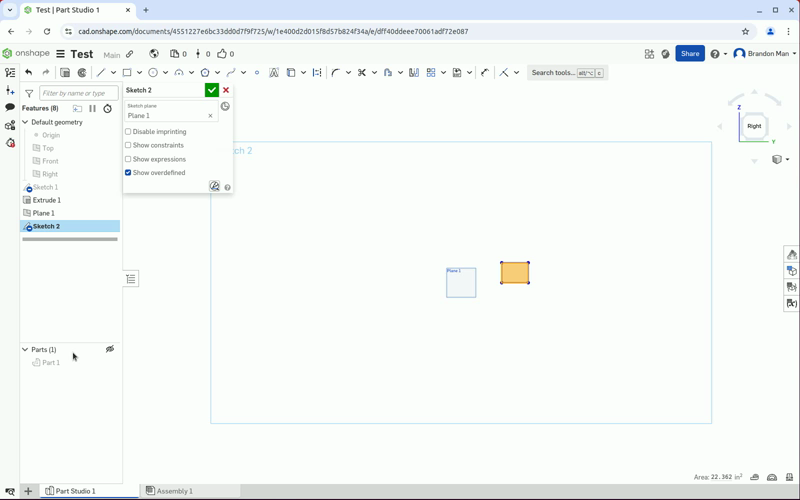
key(shift+e)
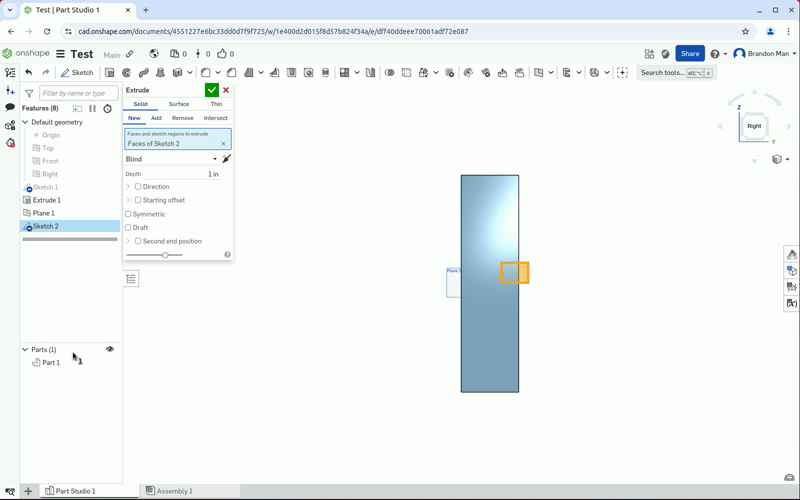
mouse_move(143, 106)
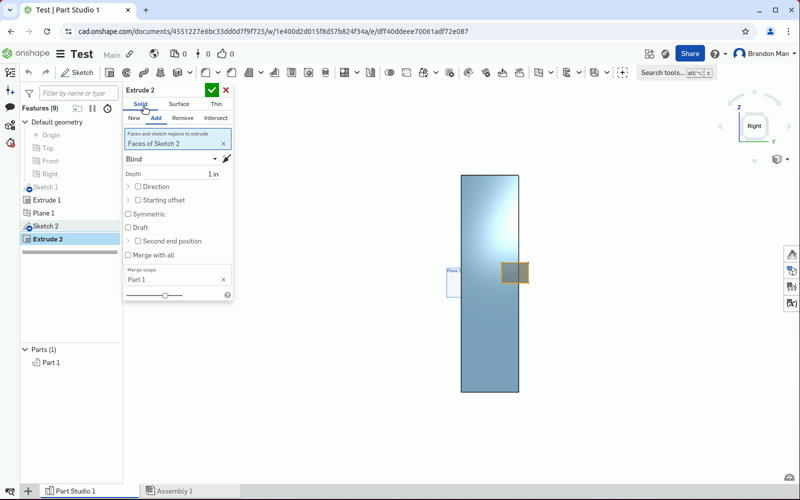
click(143, 106)
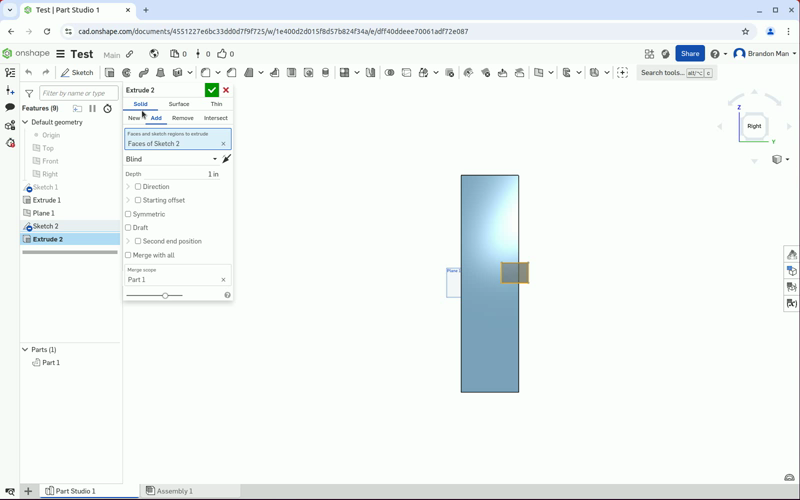
mouse_move(137, 120)
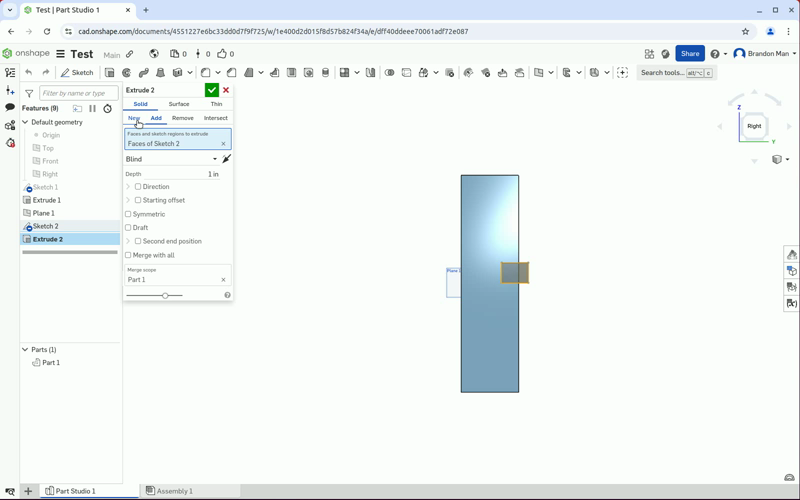
click(137, 120)
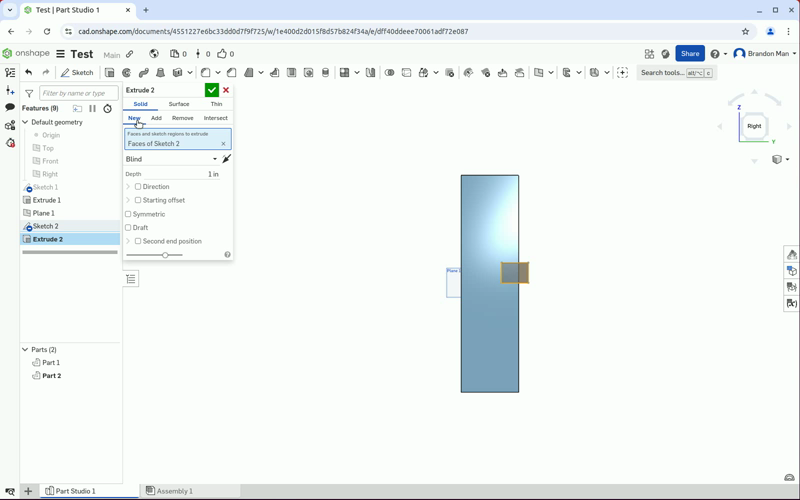
key(tab, 4)
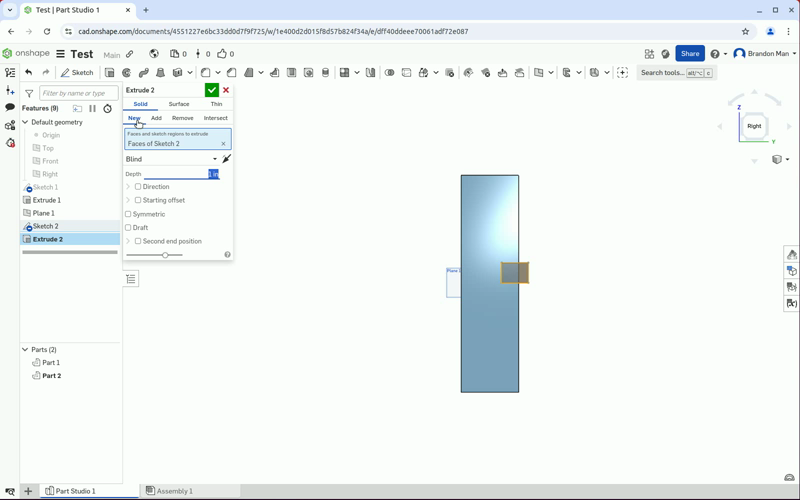
text(0.481)
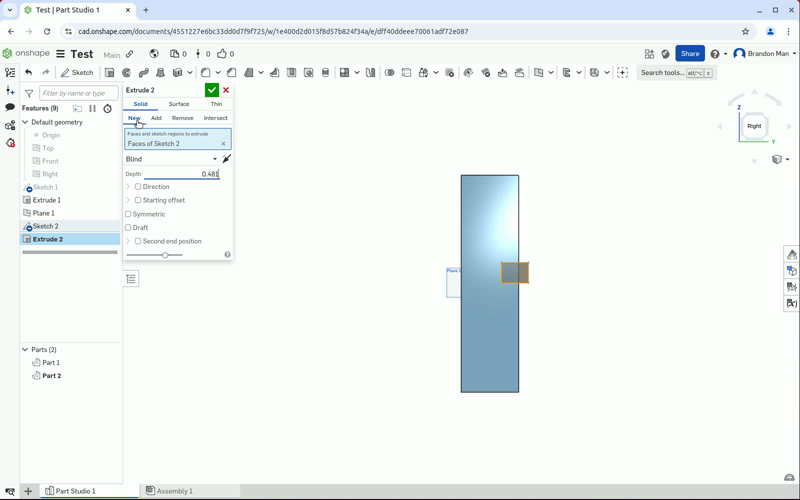
key(enter)
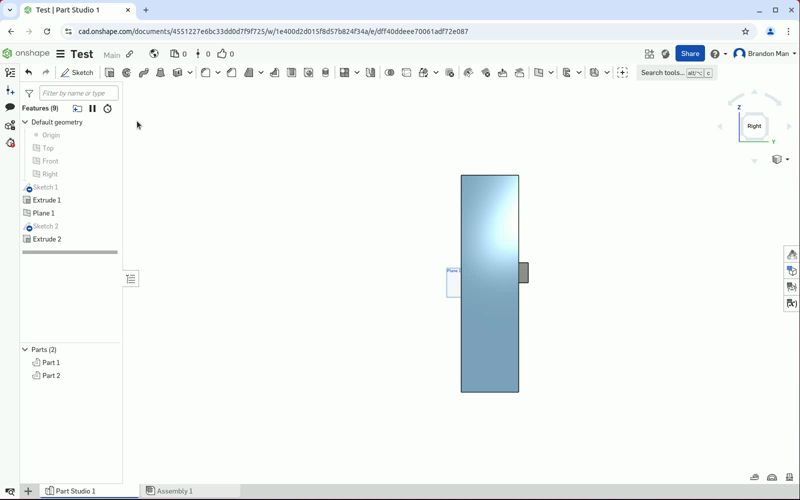
key(shift+h)
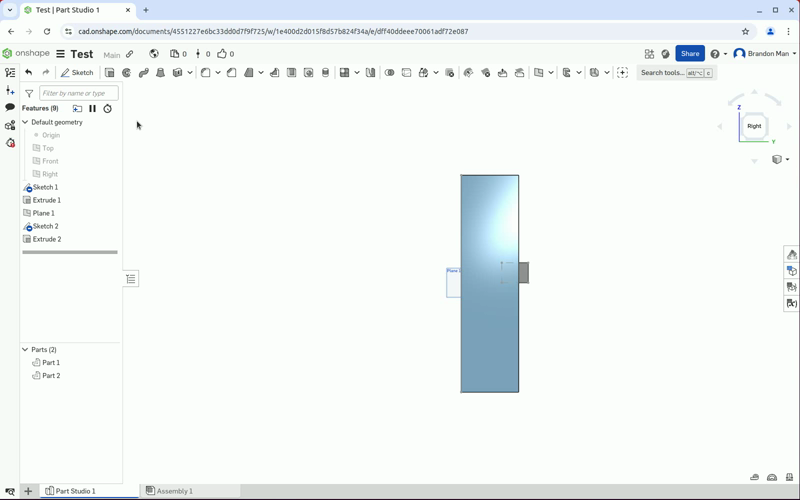
key(shift+h)
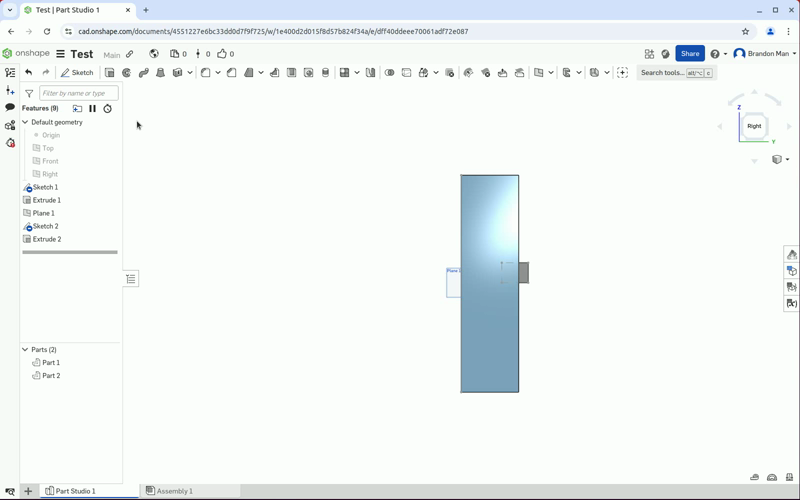
key(shift+7)
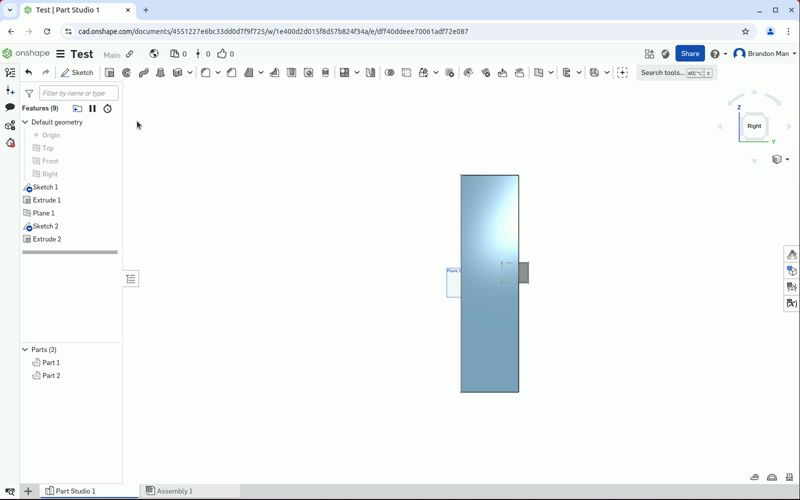
key(right, 2)
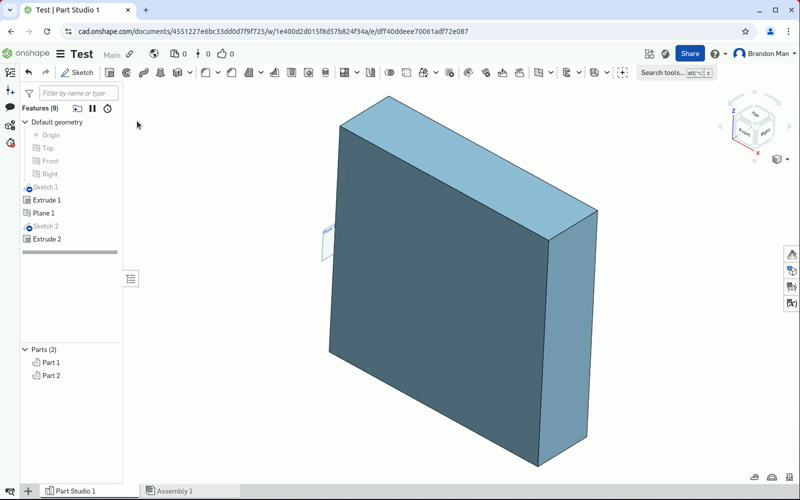
key(down, 2)
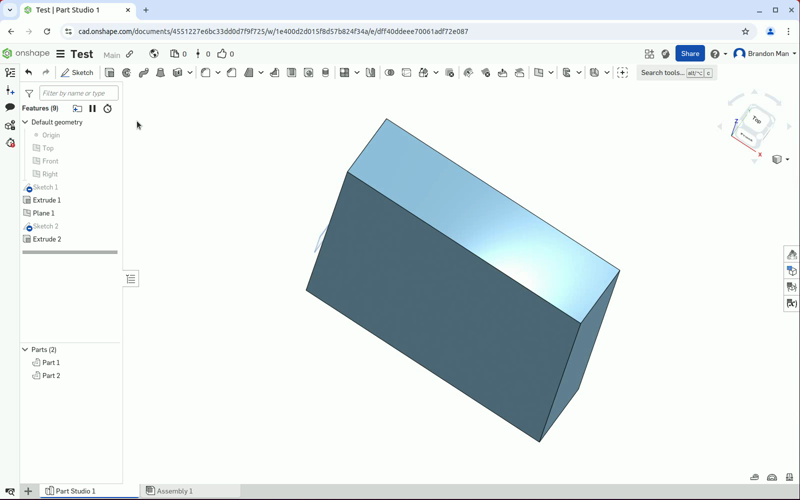
key(up, 2)
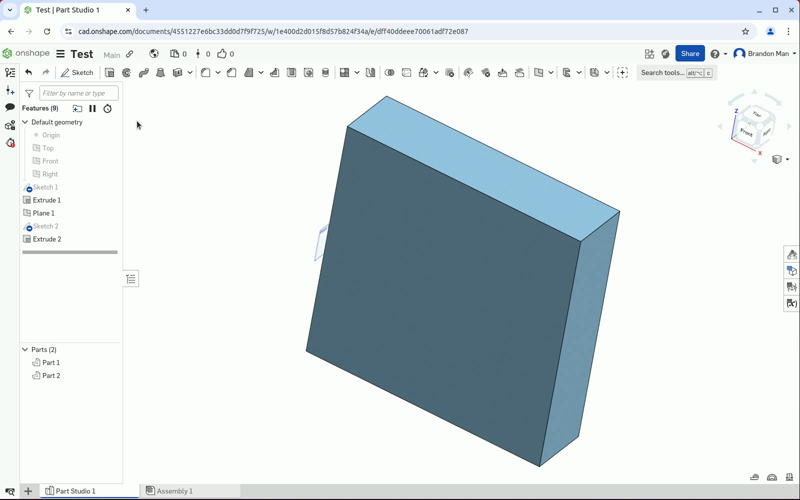
key(left, 2)
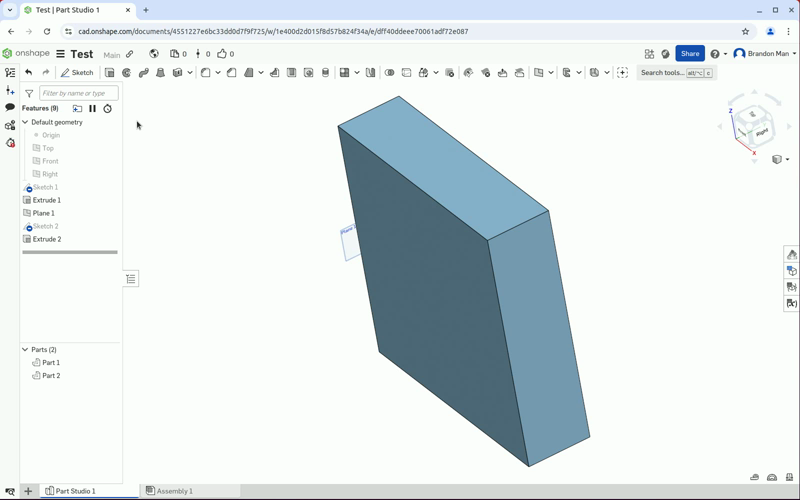
mouse_move(73, 189)
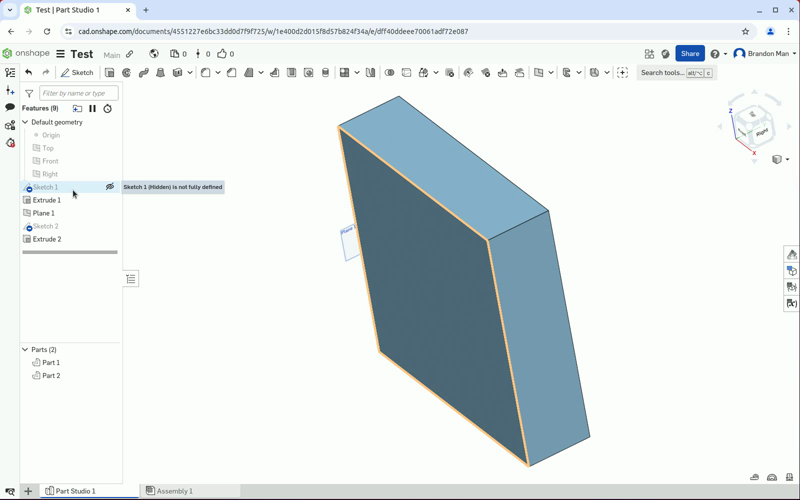
click(73, 189)